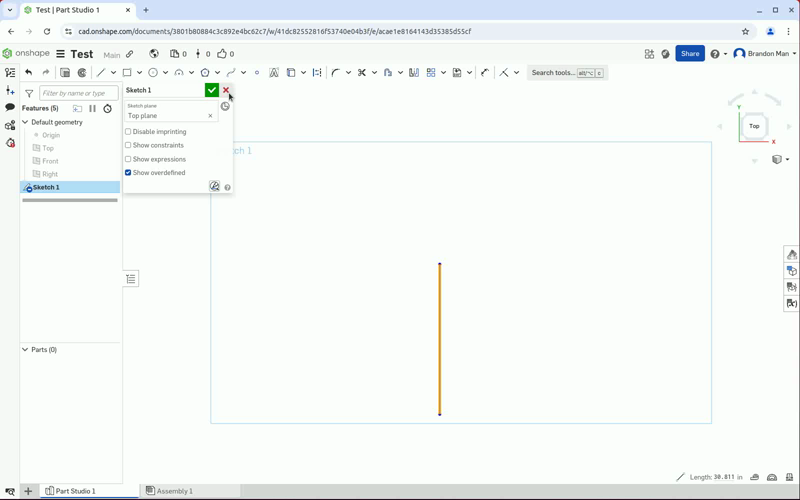
key(shift+h)
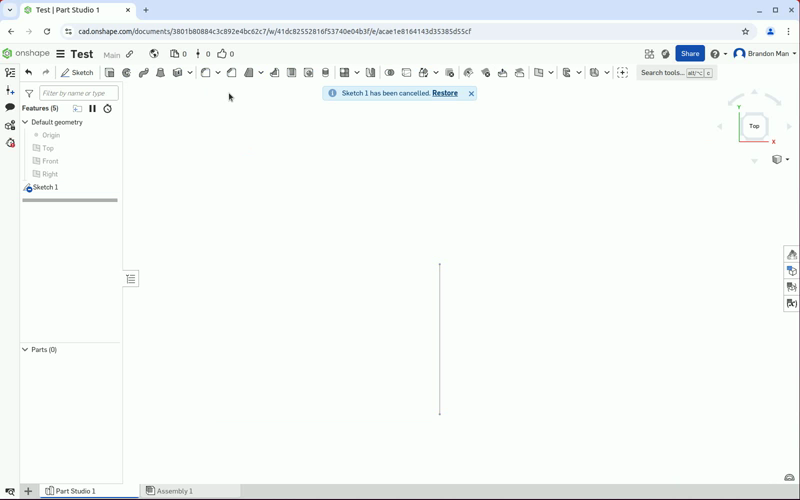
key(shift+s)
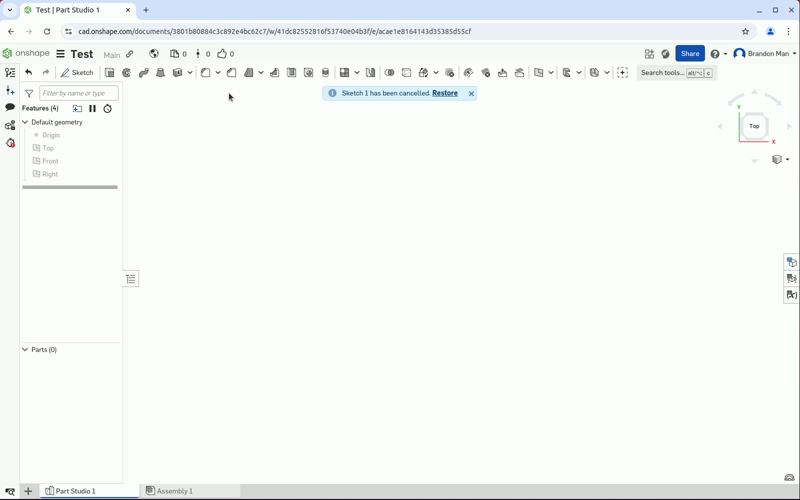
mouse_move(73, 150)
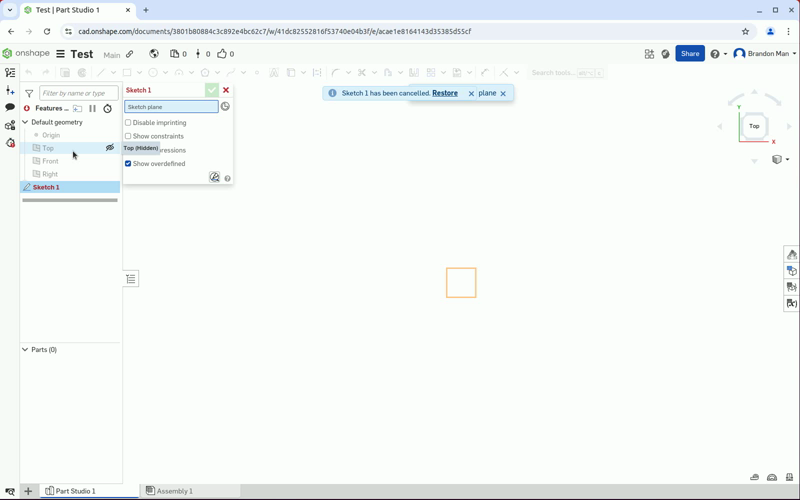
click(73, 150)
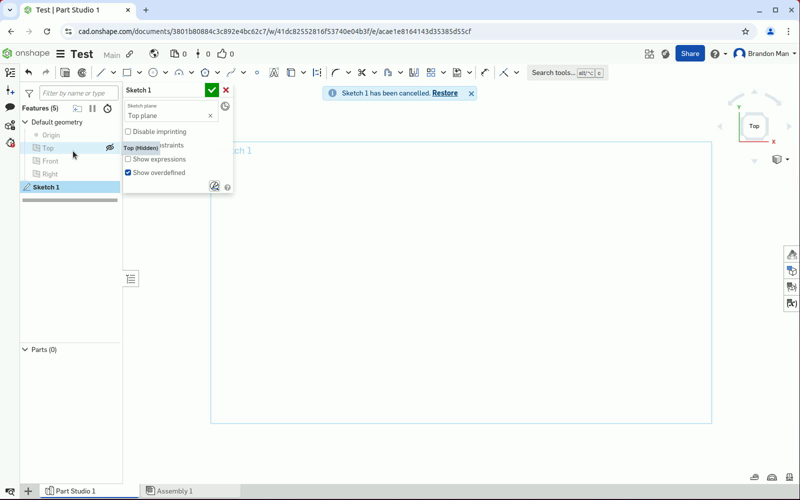
mouse_move(73, 352)
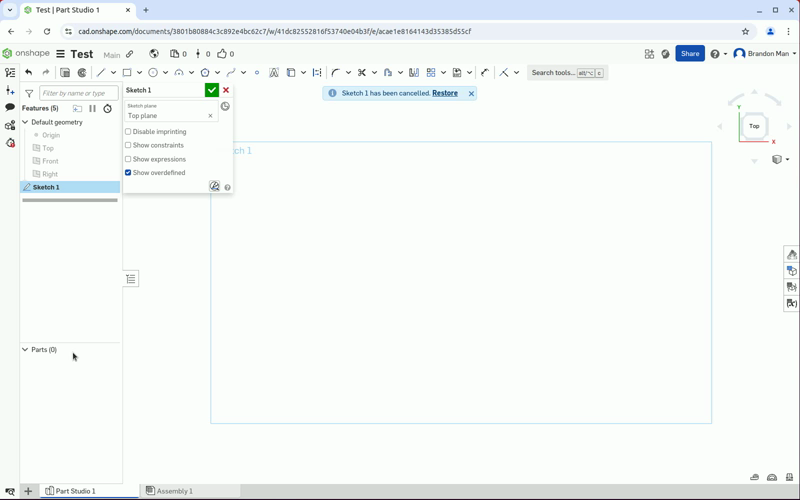
key(y)
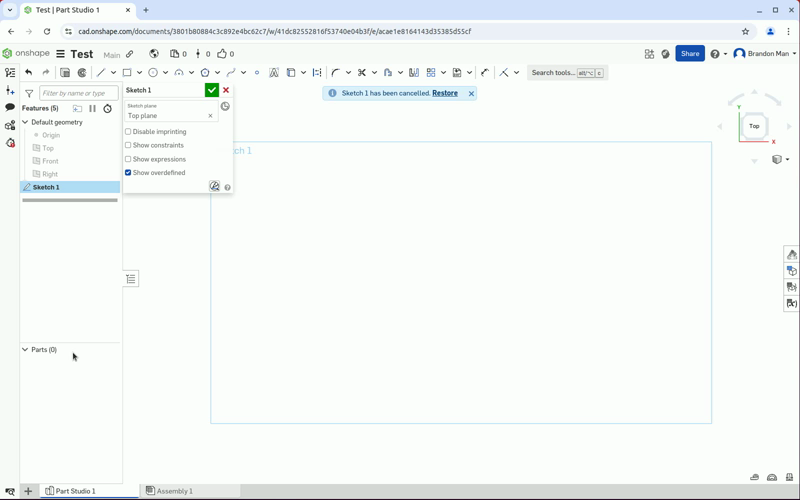
key(c)
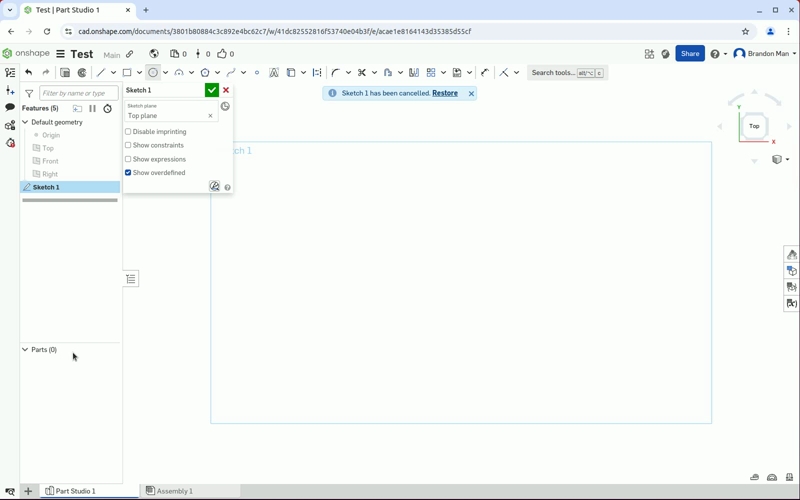
key_down(shift)
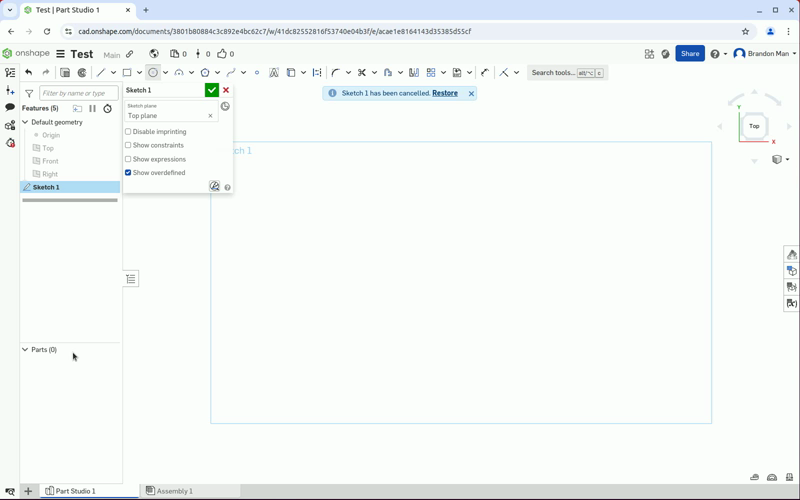
mouse_move(461, 282)
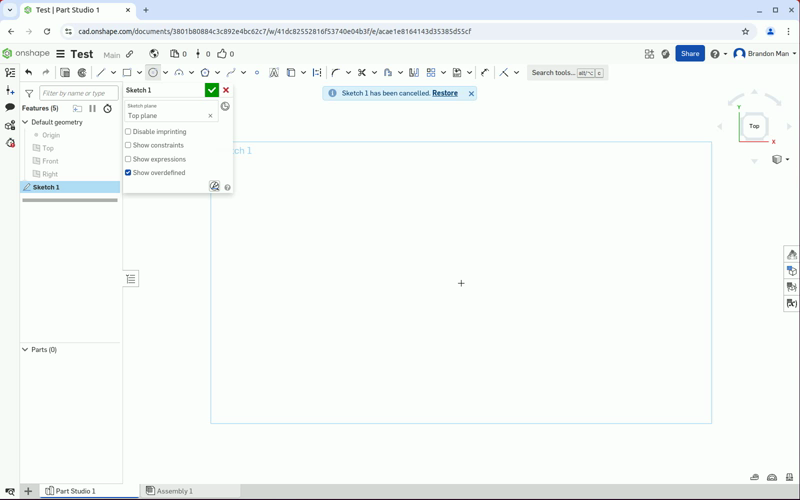
click(461, 282)
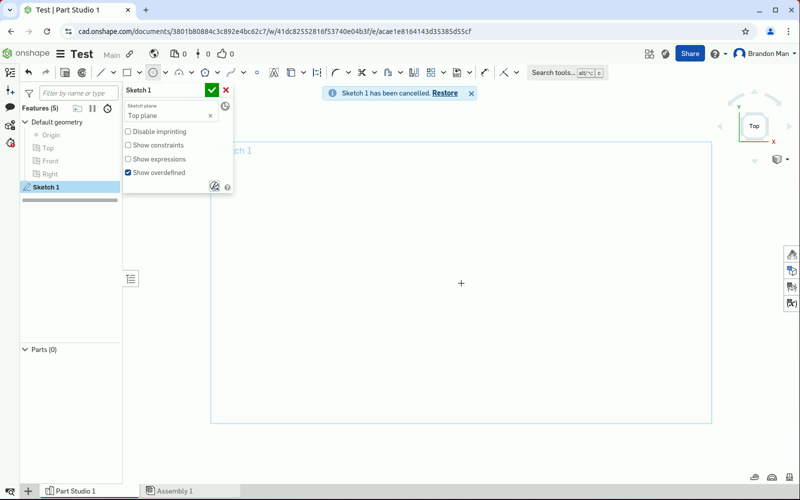
key_up(shift)
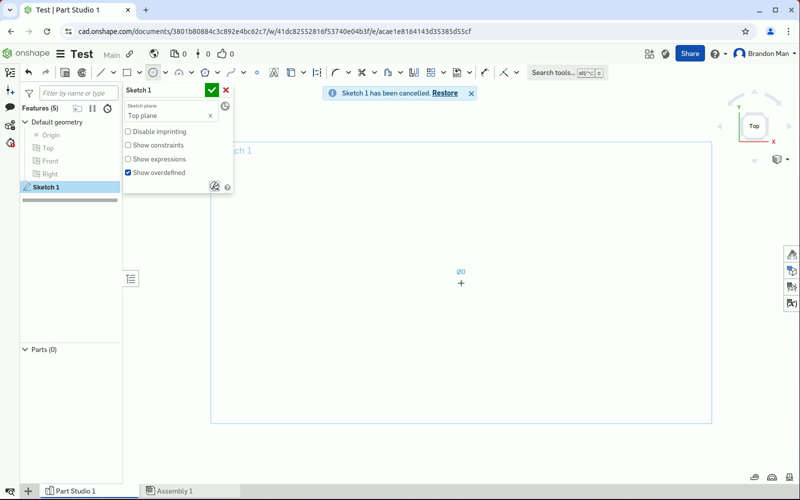
mouse_move(574, 282)
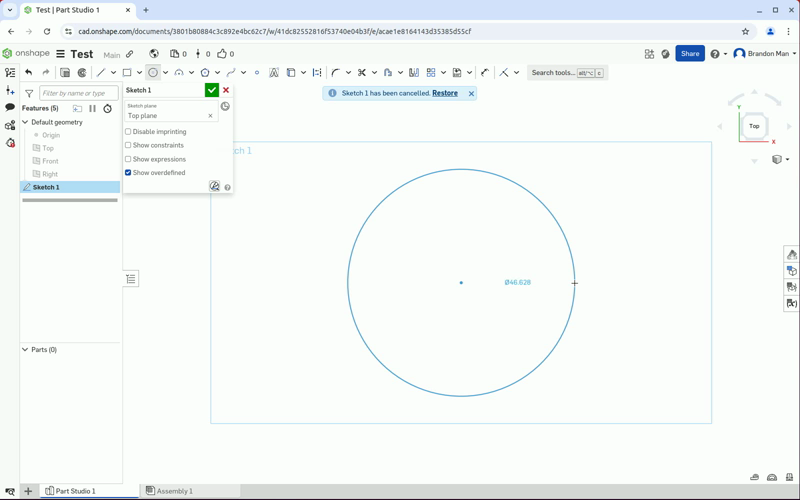
click(574, 282)
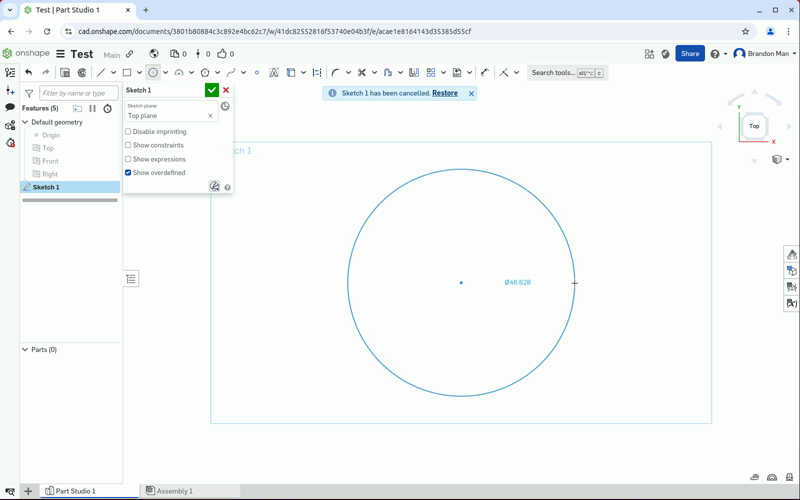
key(esc)
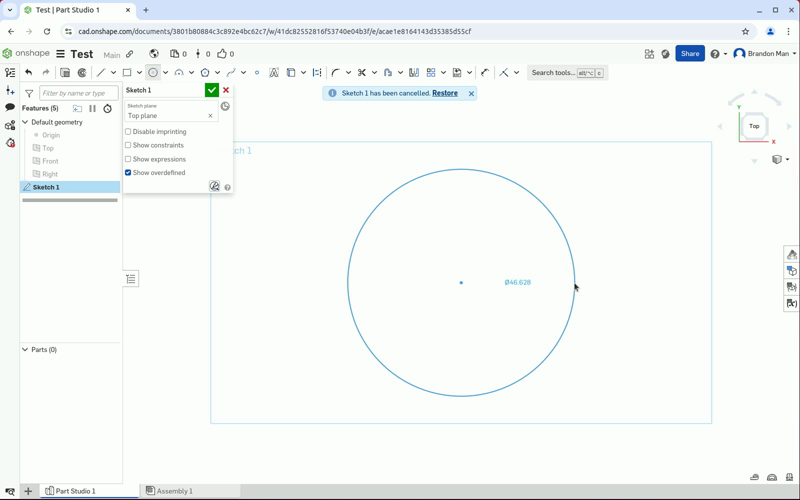
mouse_move(494, 275)
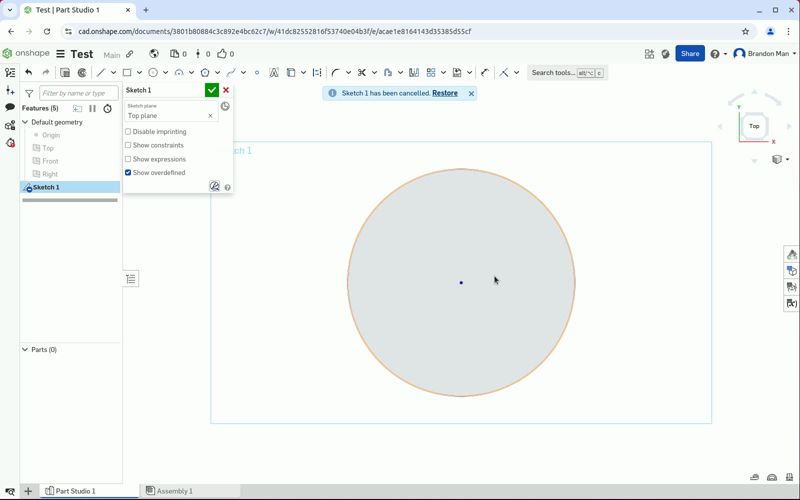
click(494, 275)
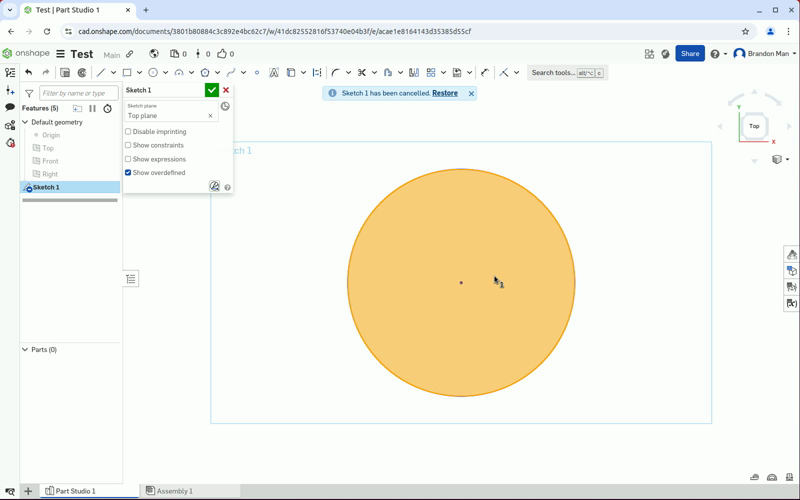
mouse_move(73, 352)
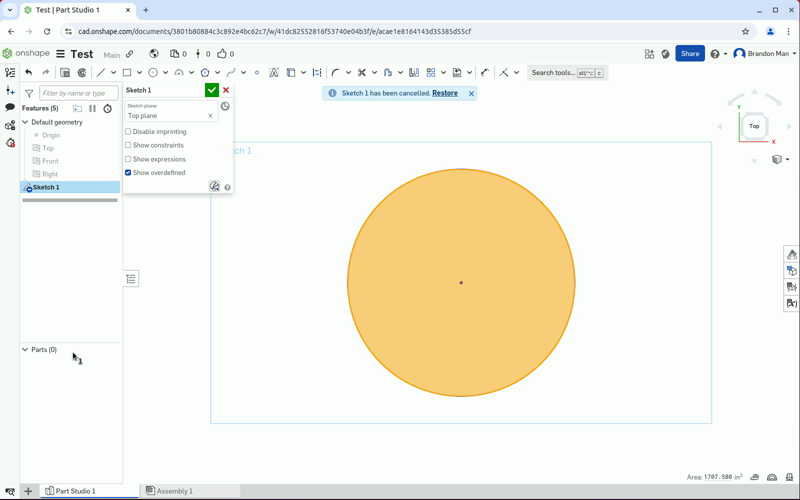
key(shift+y)
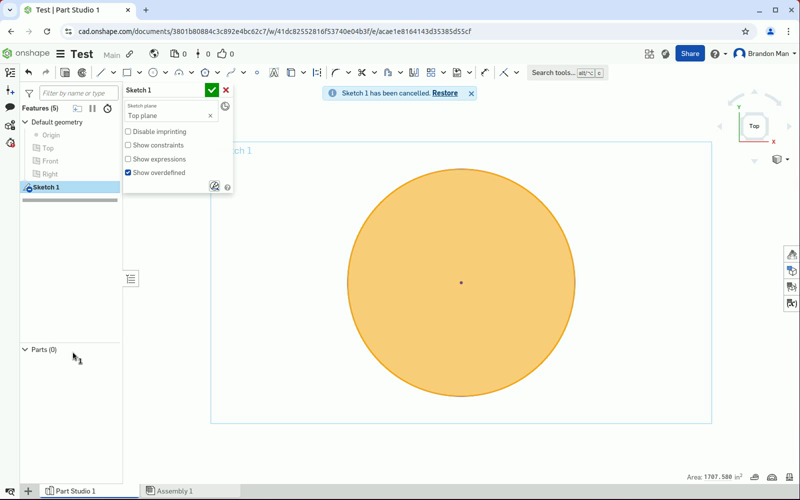
key(shift+e)
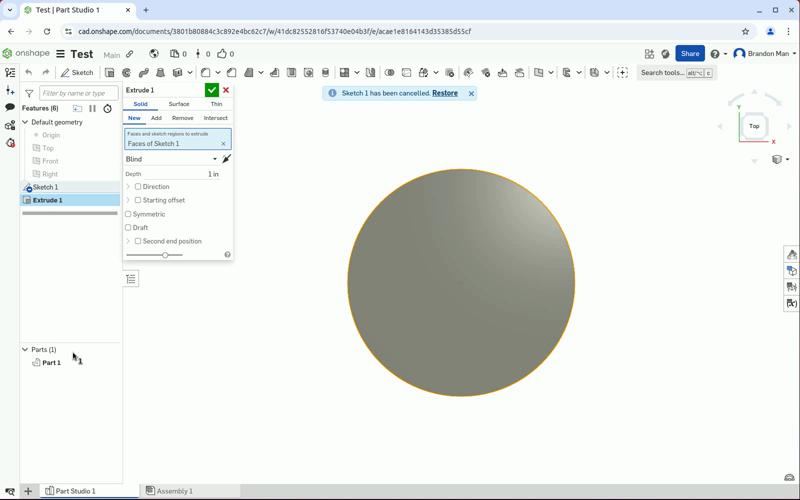
mouse_move(143, 106)
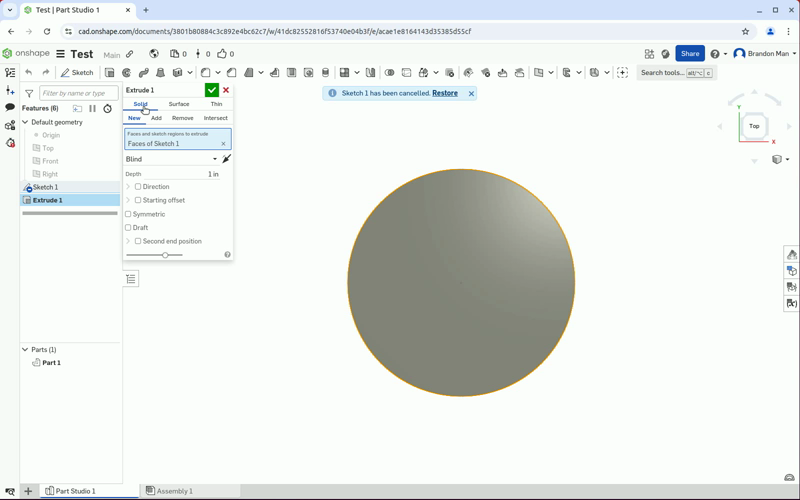
click(143, 106)
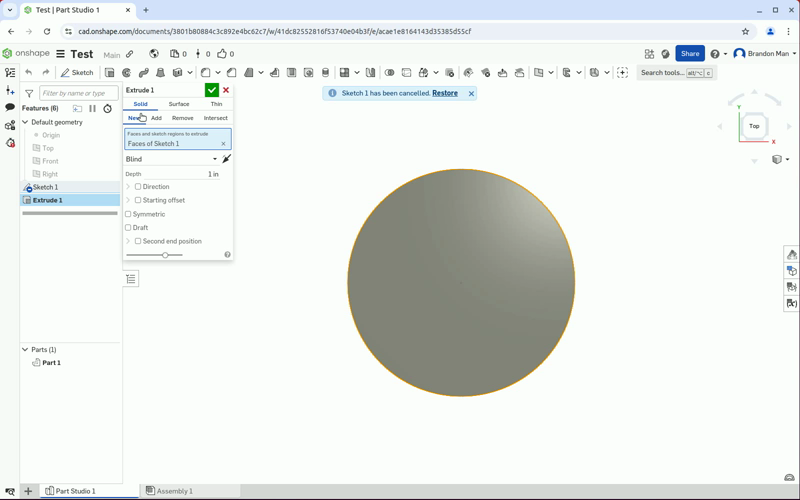
mouse_move(137, 120)
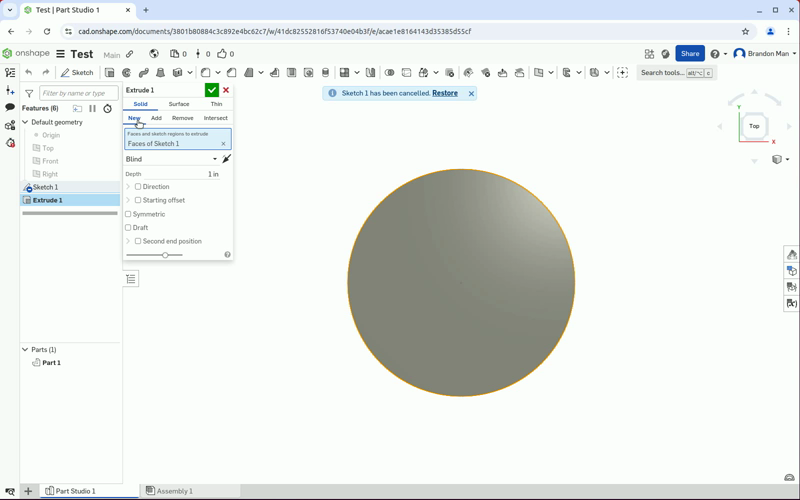
click(137, 120)
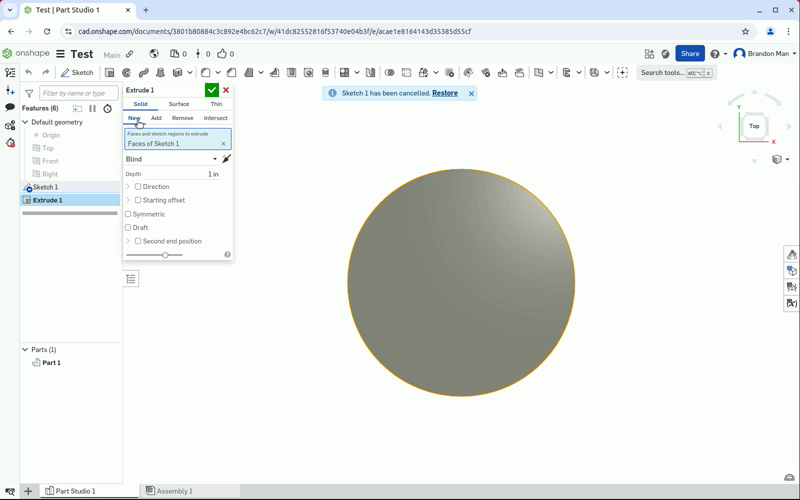
key(tab, 4)
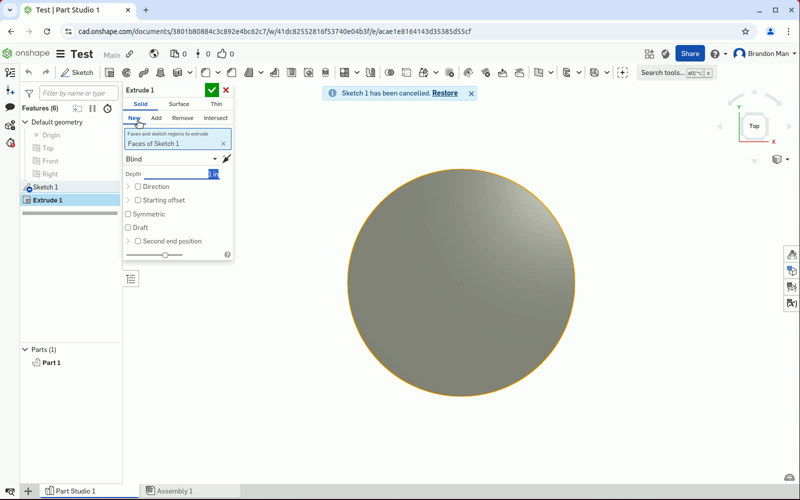
text(4.574)
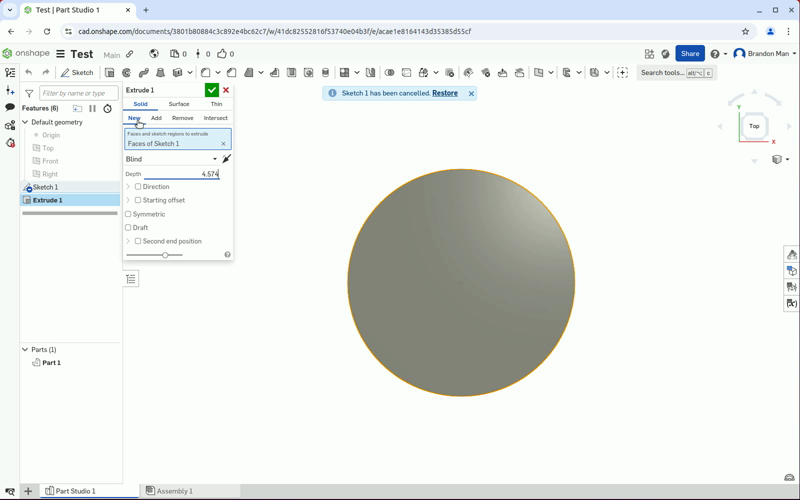
key(enter)
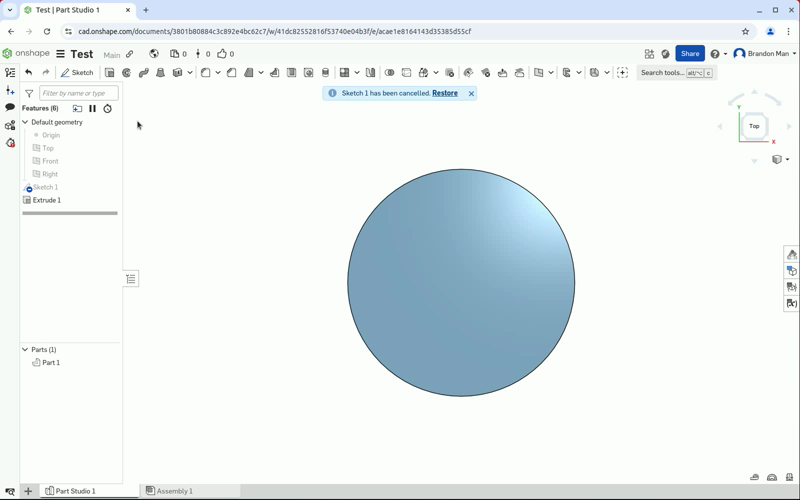
key(shift+h)
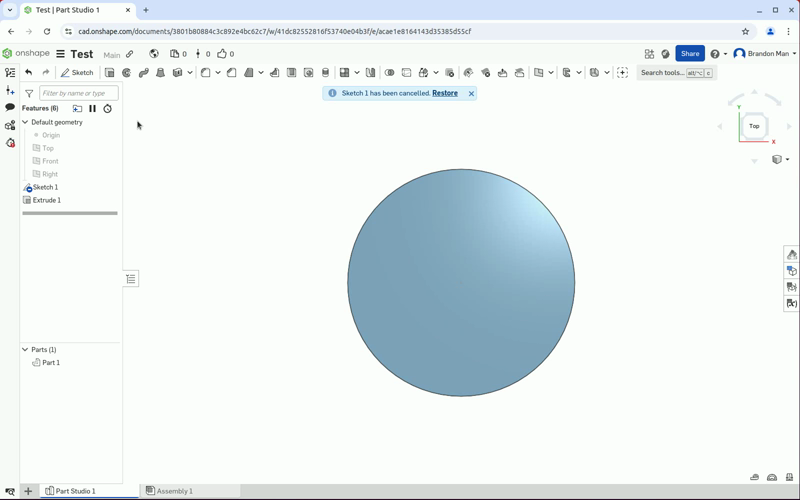
key(shift+h)
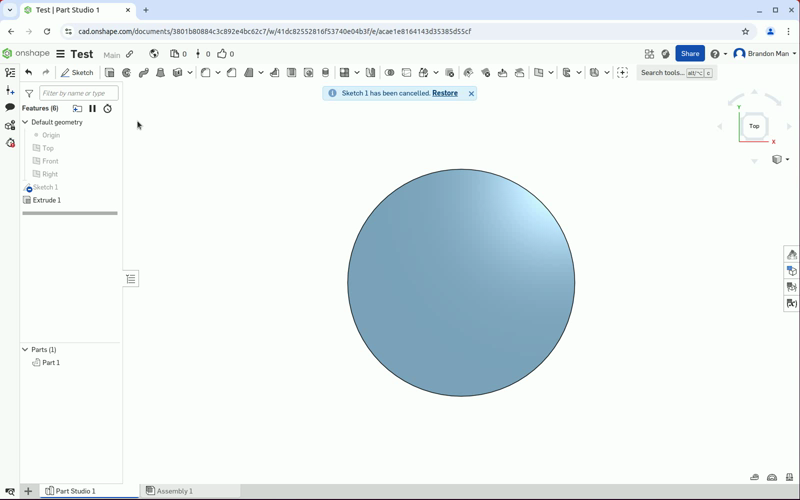
mouse_move(73, 189)
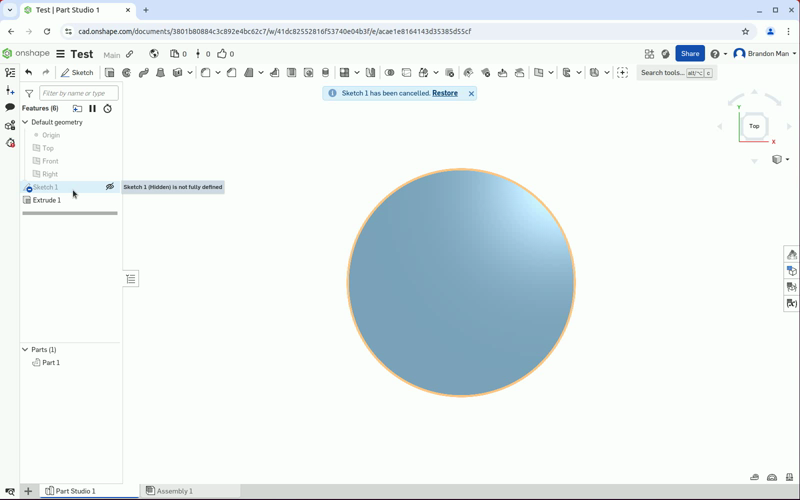
click(73, 189)
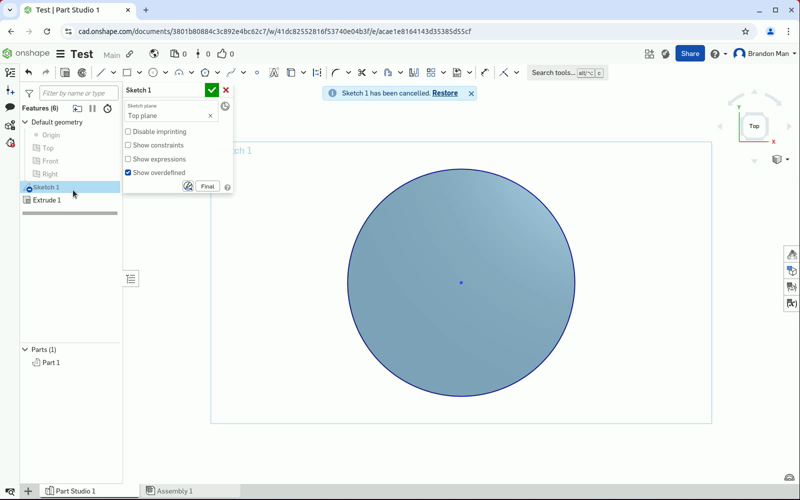
mouse_move(229, 92)
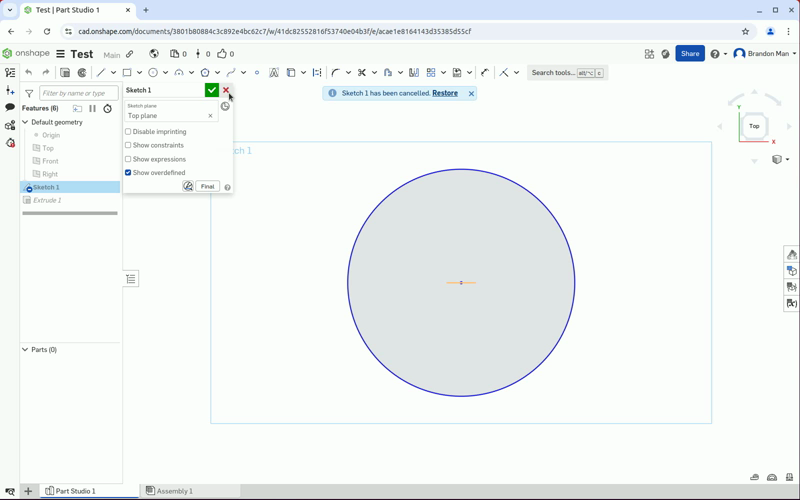
click(229, 92)
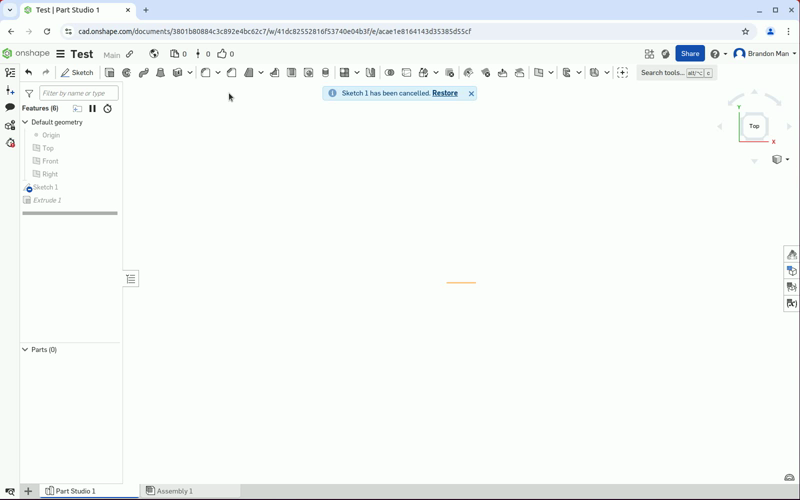
mouse_move(541, 75)
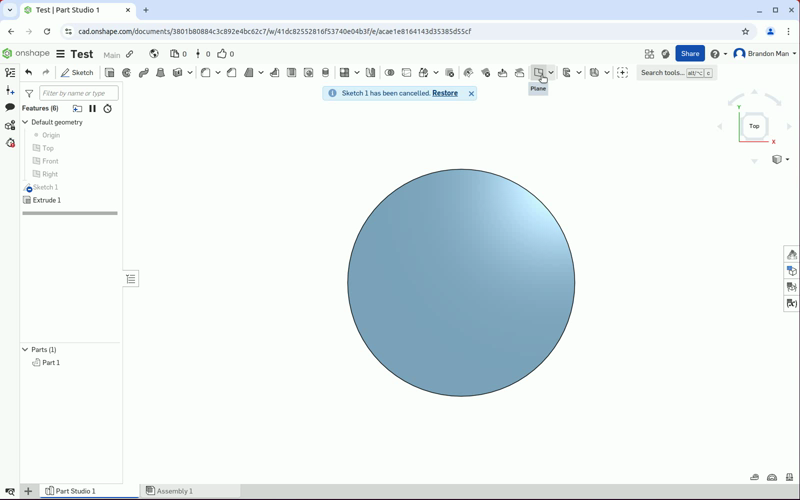
click(541, 75)
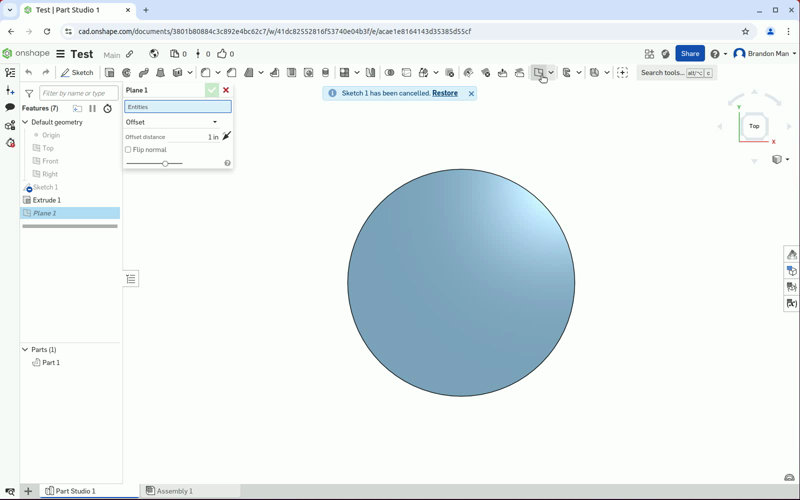
mouse_move(73, 150)
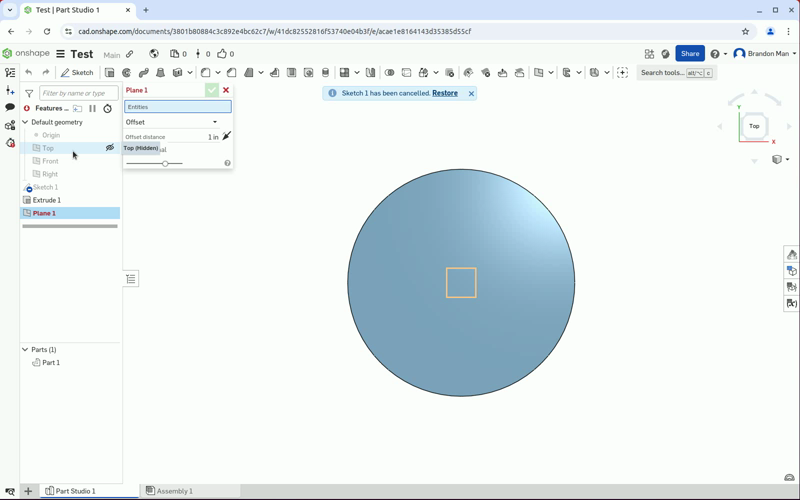
click(73, 150)
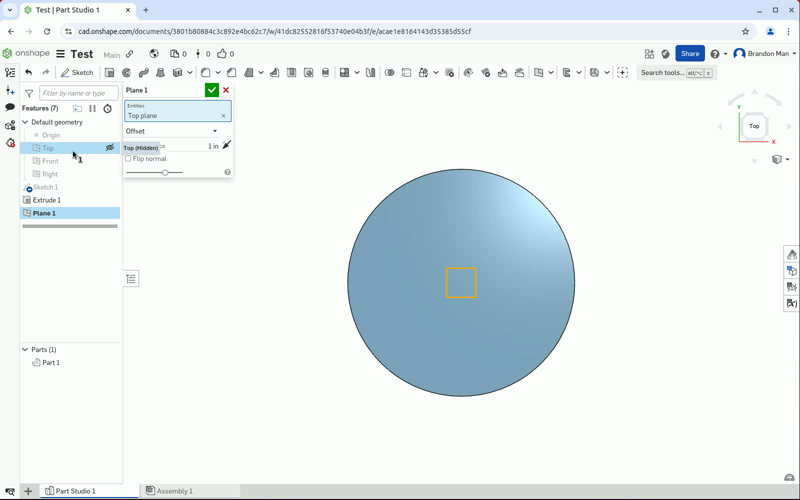
key(tab, 2)
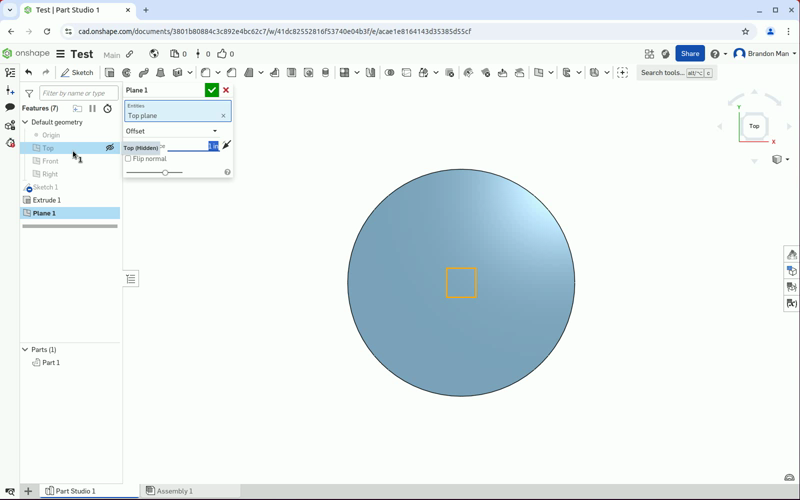
text(4.56)
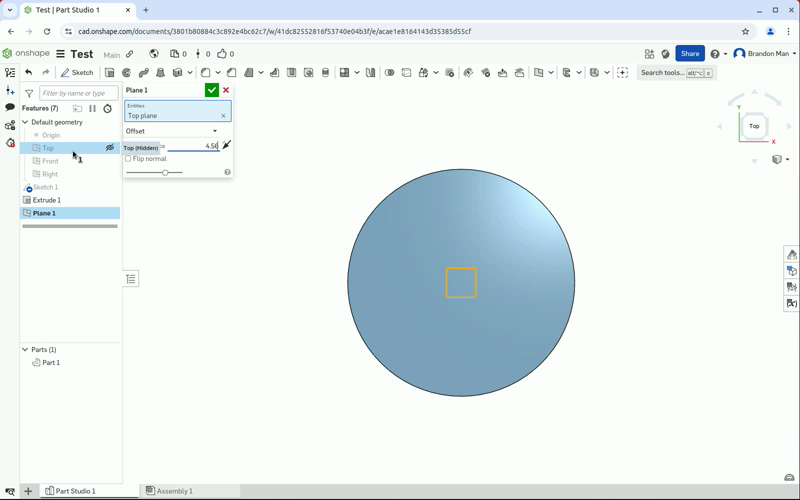
key(enter, 2)
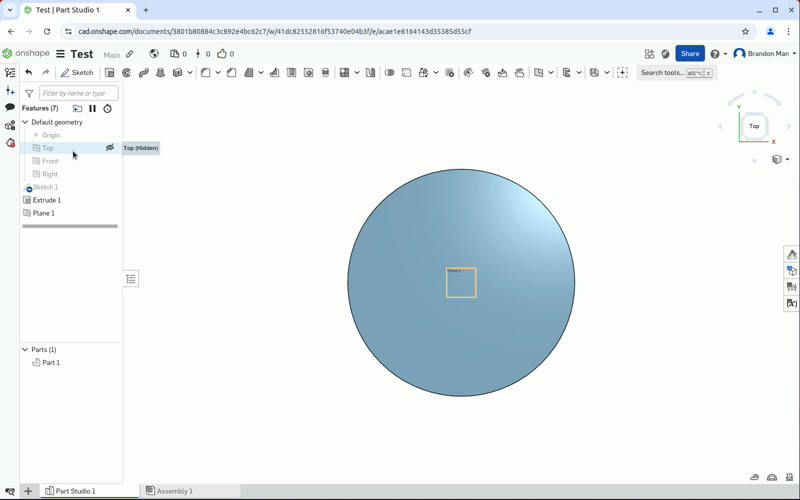
key(shift+s)
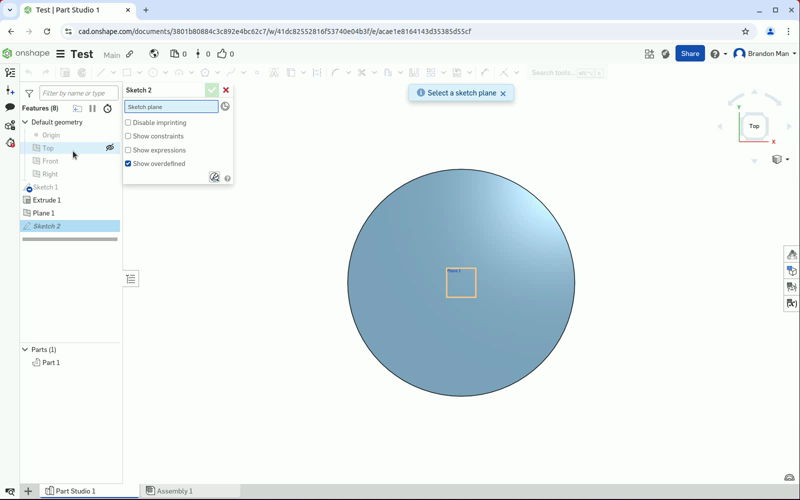
mouse_move(73, 215)
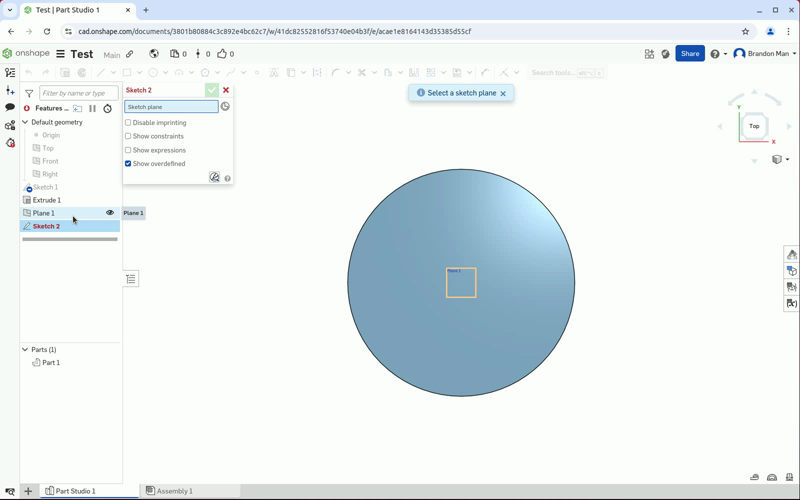
click(73, 215)
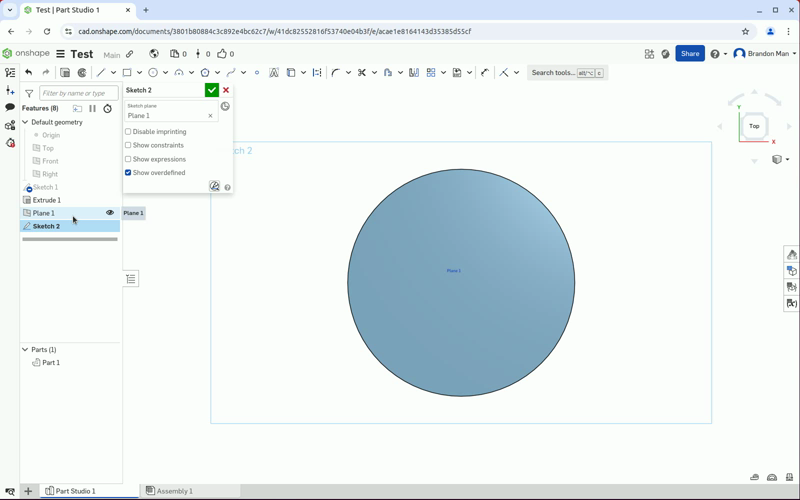
mouse_move(73, 352)
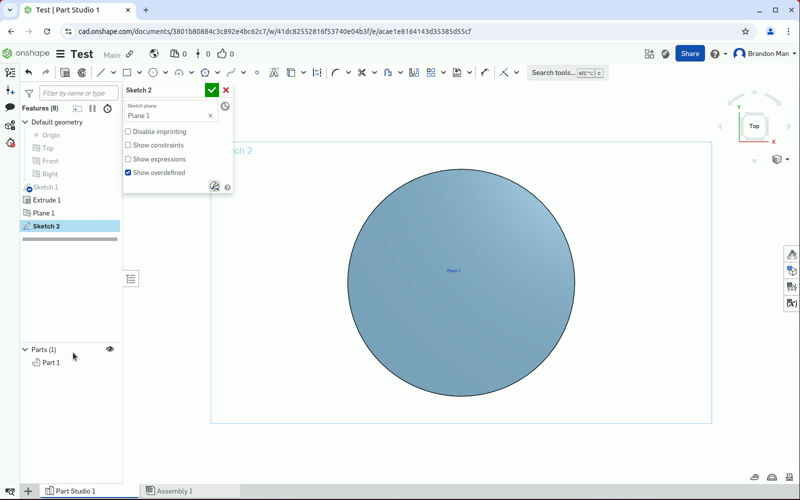
key(y)
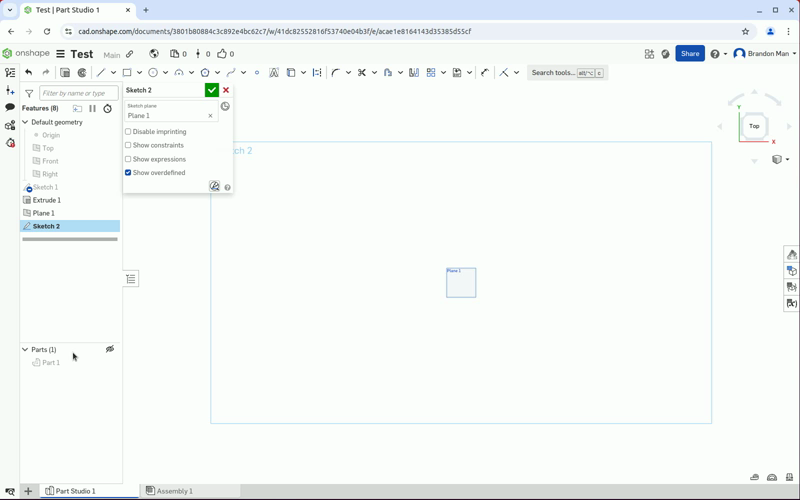
key(c)
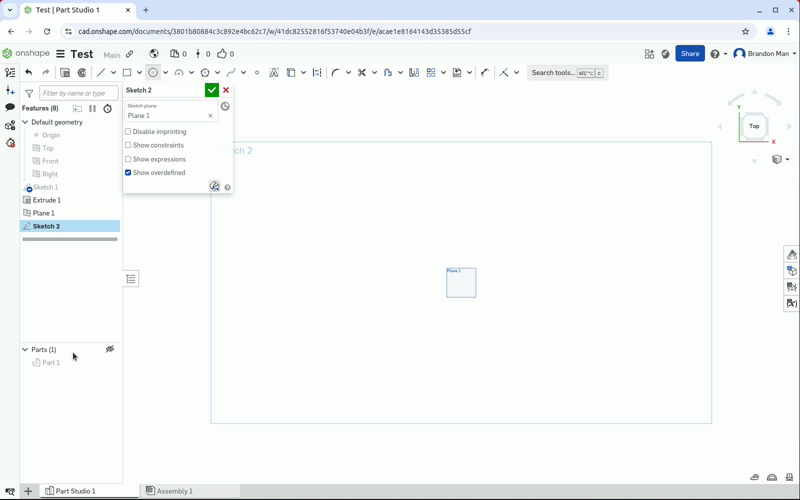
key_down(shift)
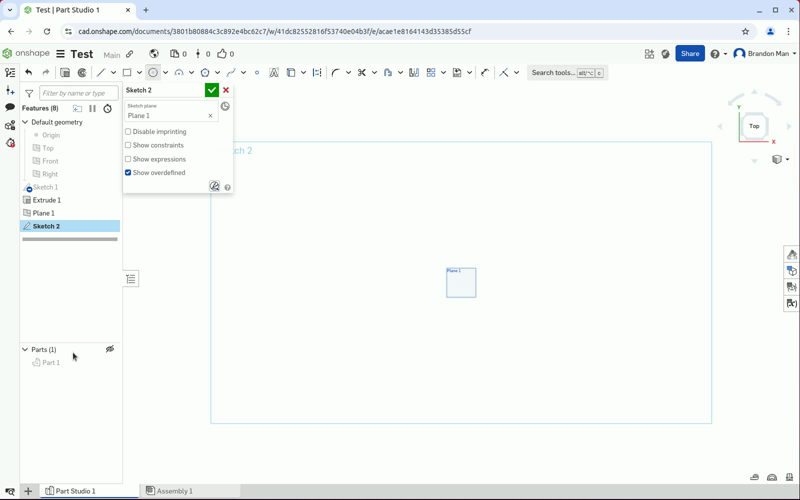
mouse_move(461, 282)
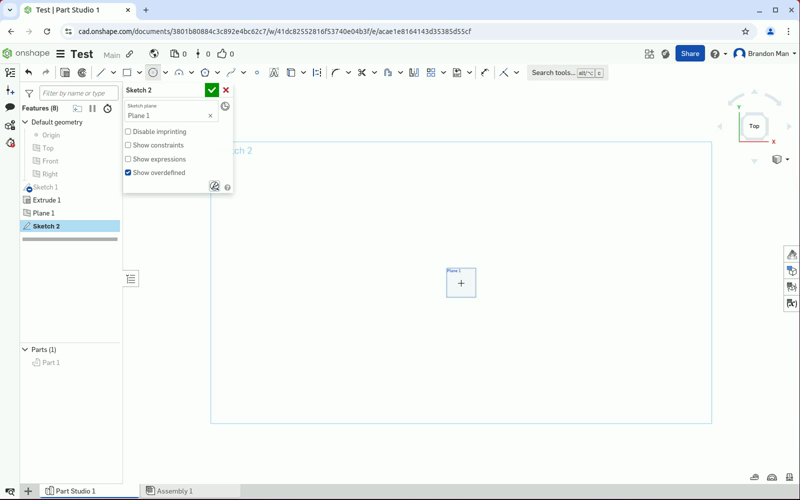
click(461, 282)
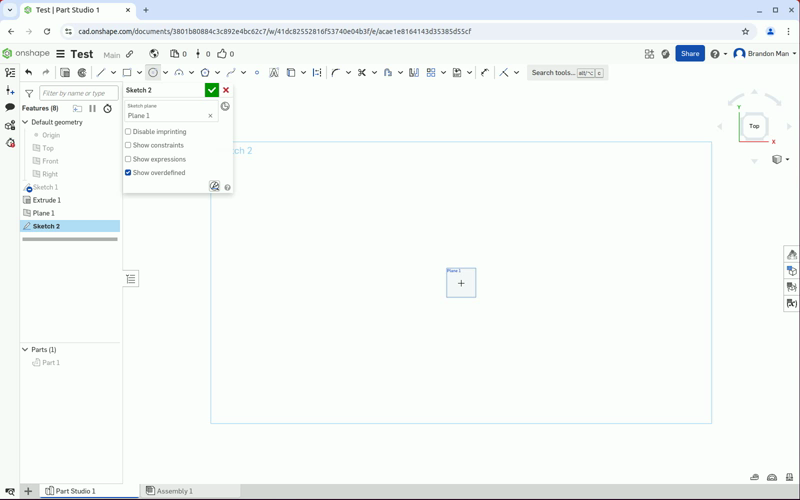
key_up(shift)
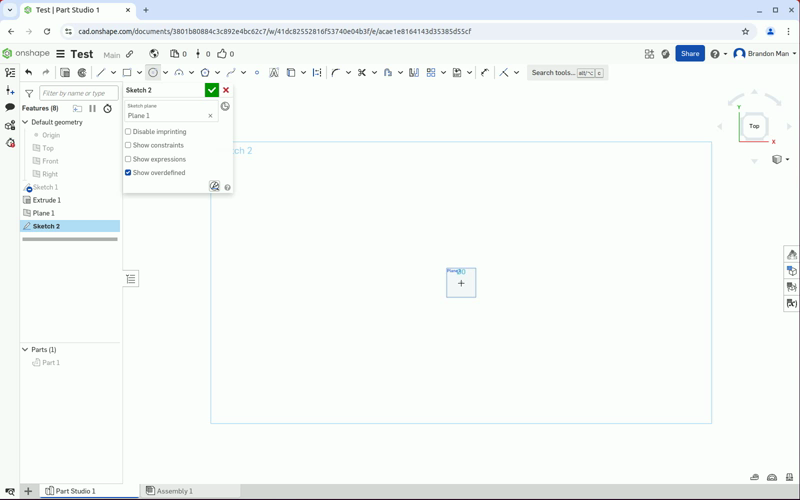
mouse_move(559, 282)
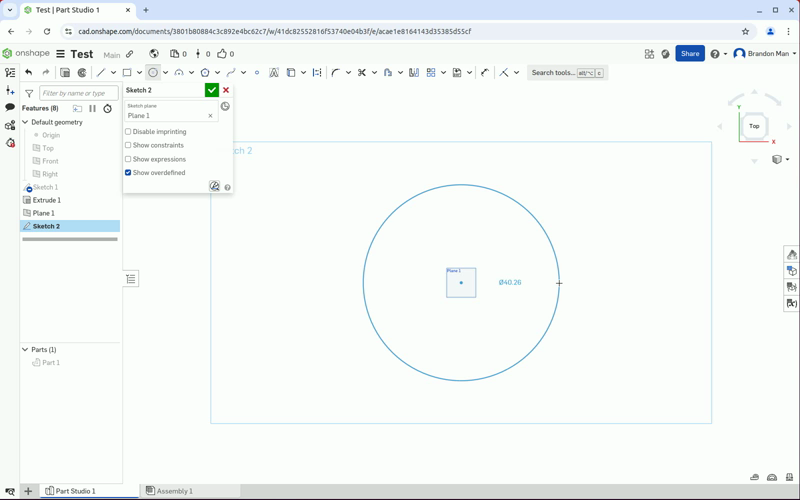
click(559, 282)
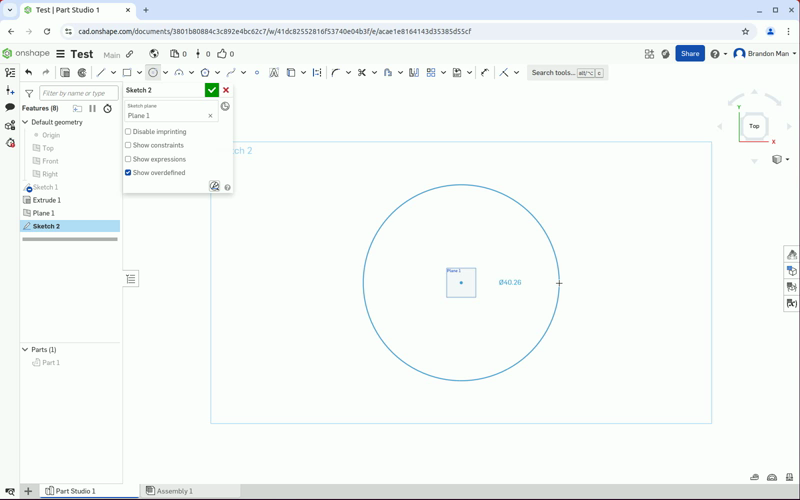
key(esc)
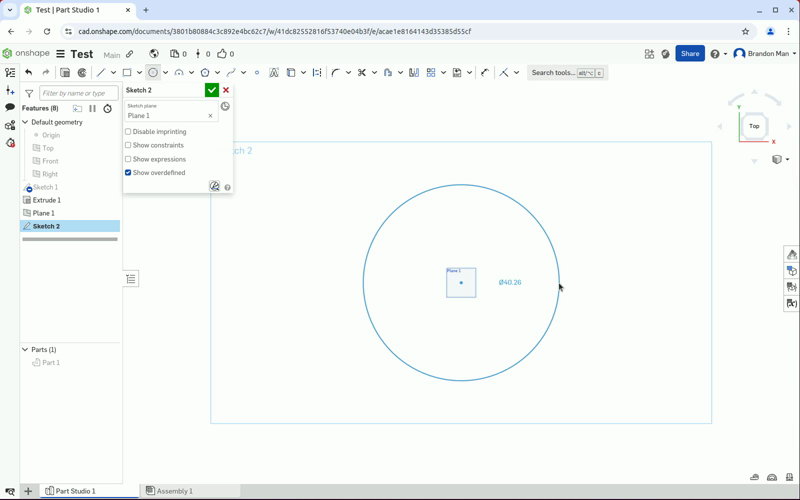
mouse_move(477, 325)
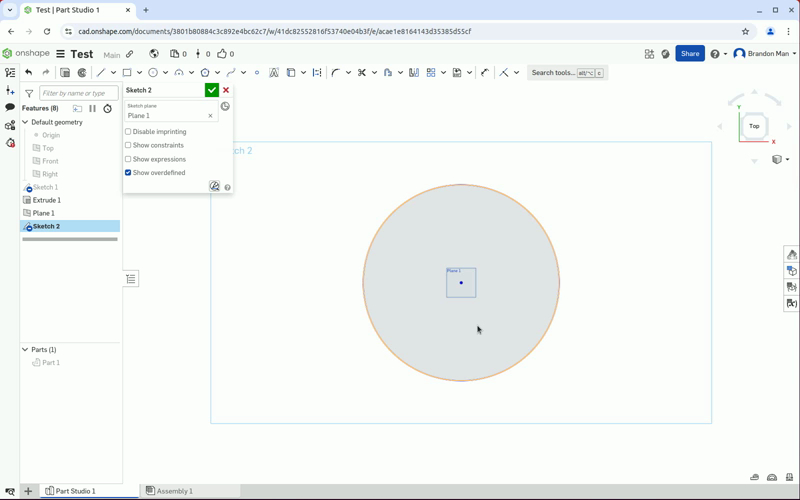
click(477, 325)
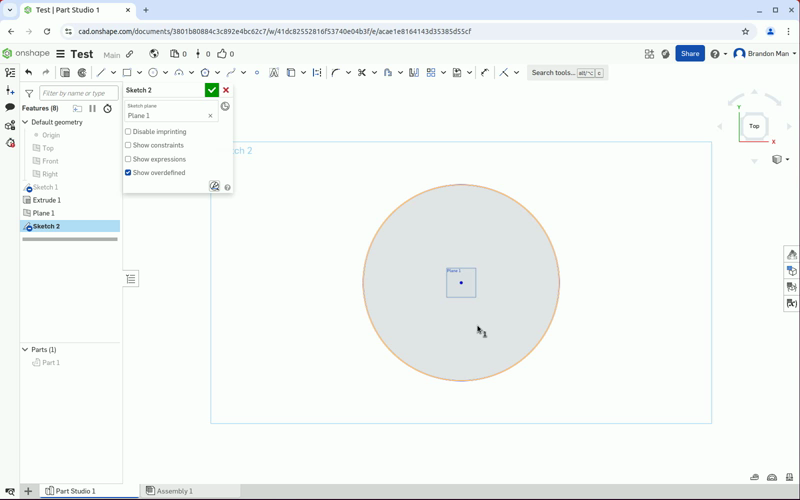
mouse_move(73, 352)
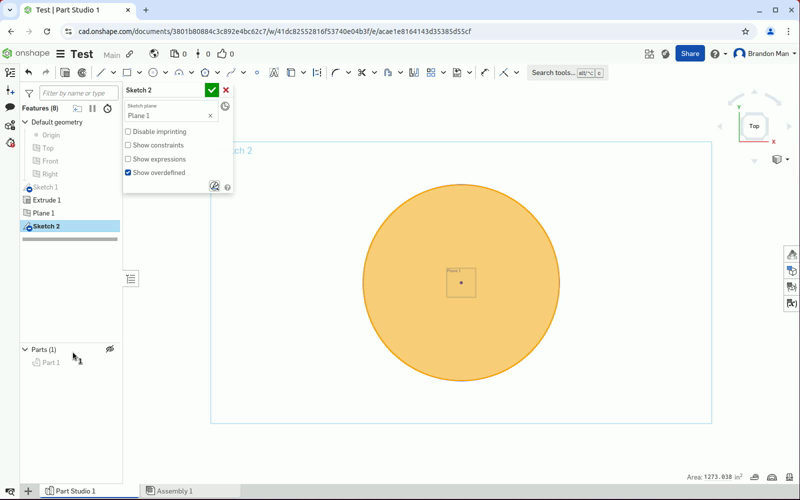
key(shift+y)
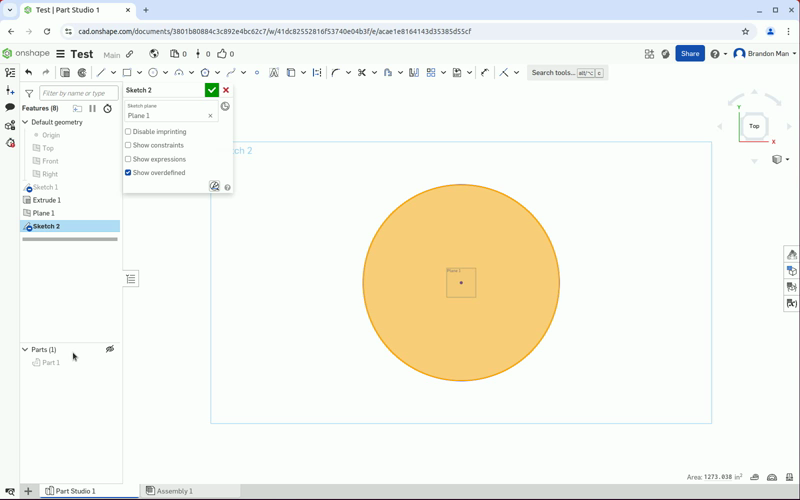
key(shift+e)
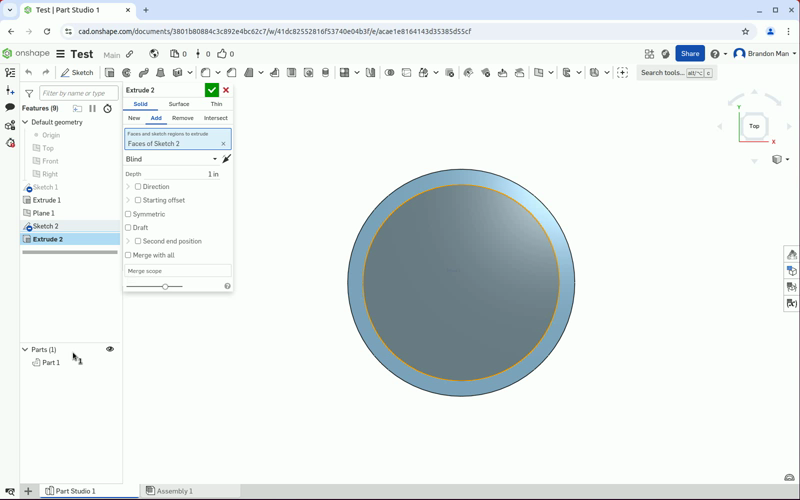
mouse_move(143, 106)
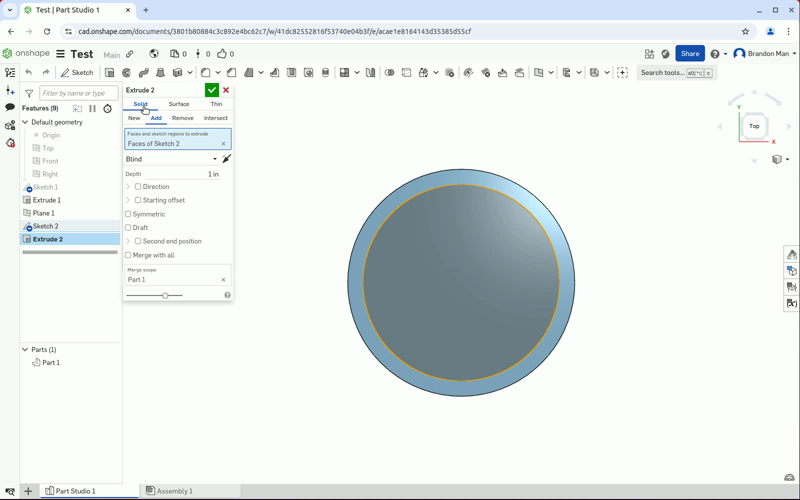
click(143, 106)
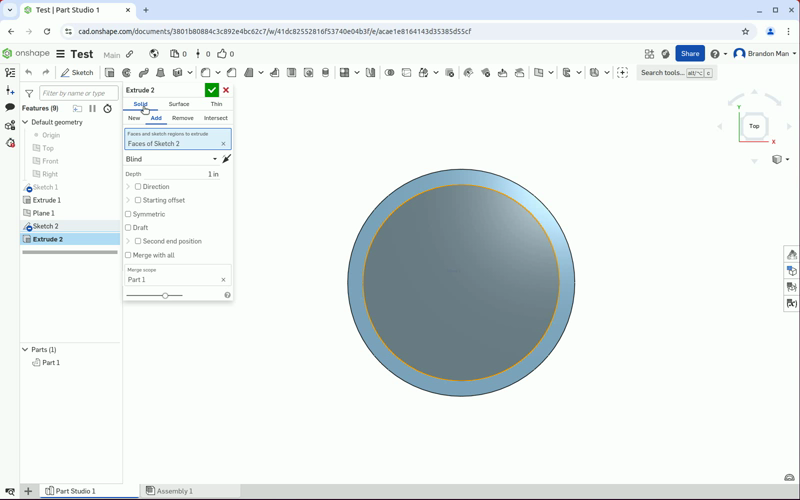
mouse_move(186, 120)
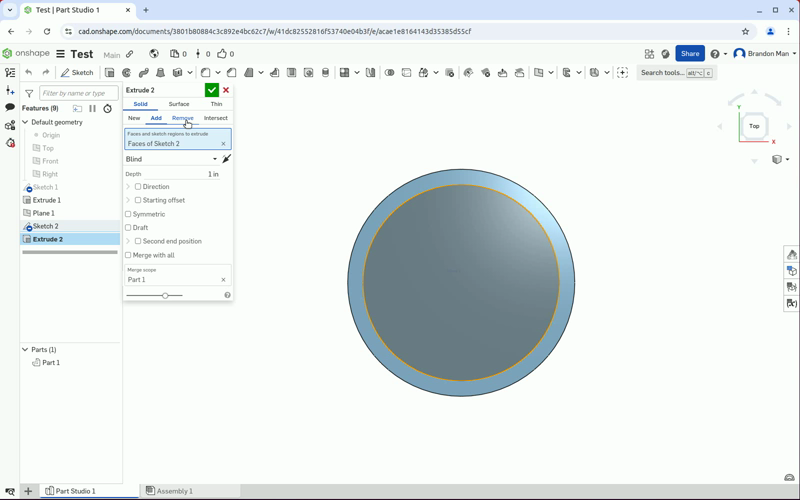
click(186, 120)
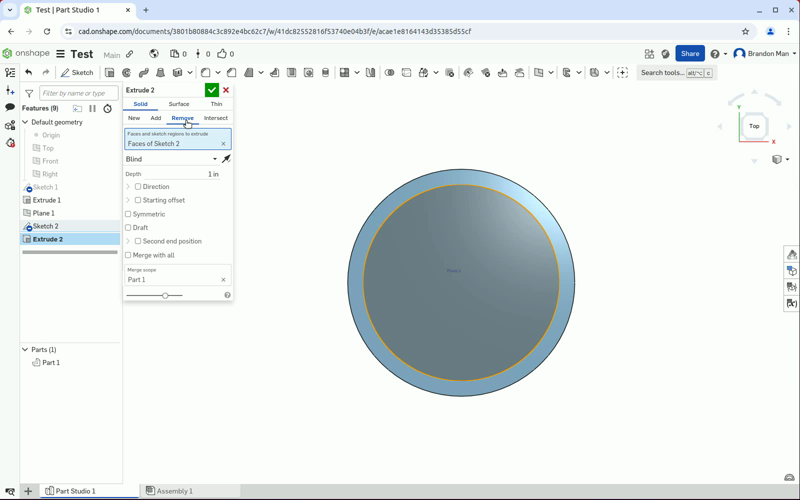
key(tab, 4)
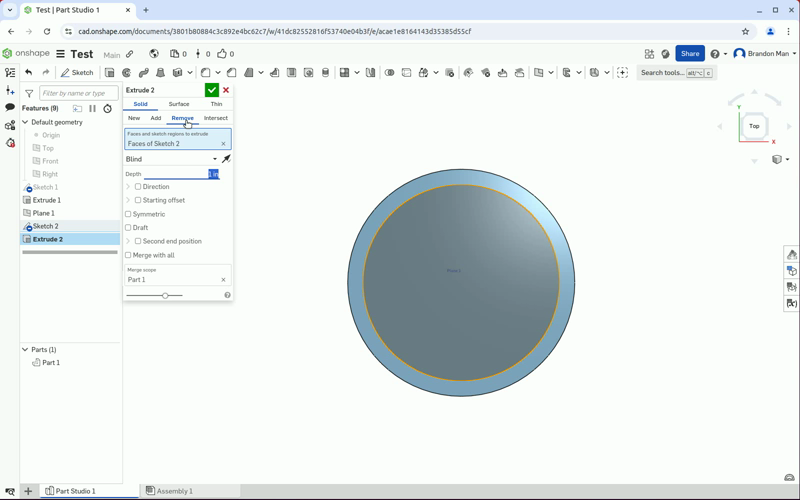
text(6.499)
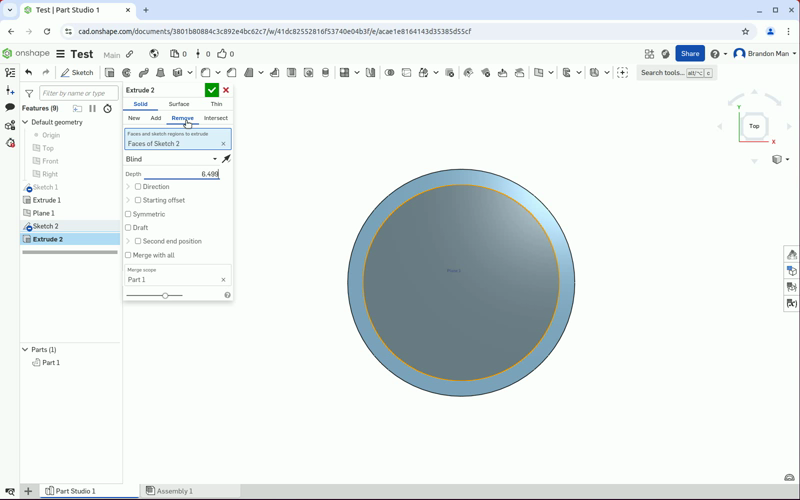
key(tab, 6)
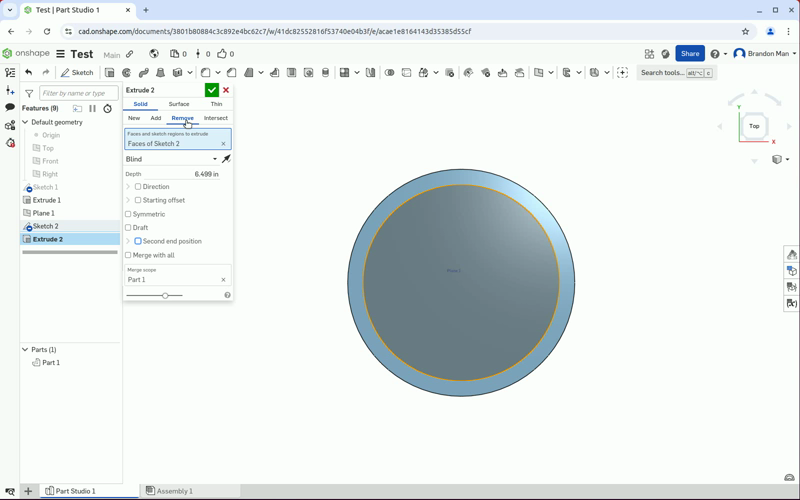
key(space)
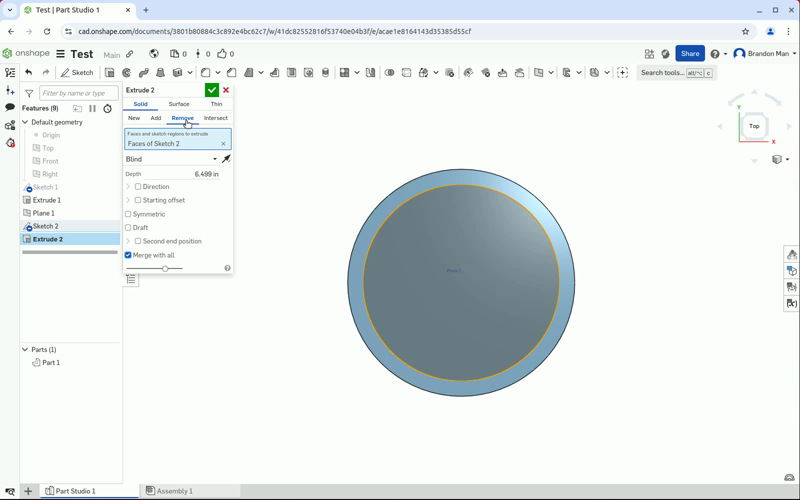
key(enter)
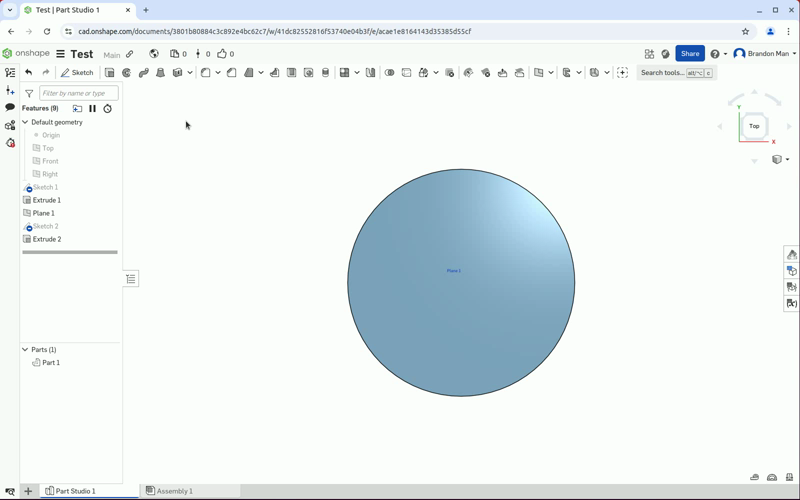
key(shift+h)
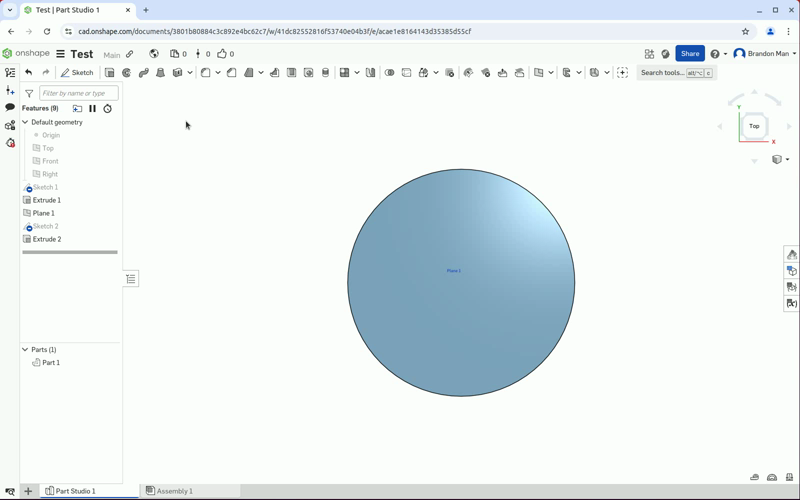
key(shift+h)
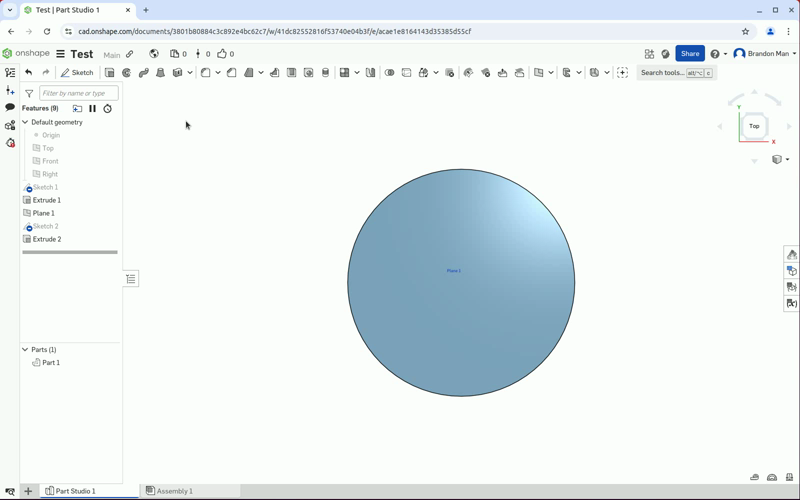
mouse_move(73, 189)
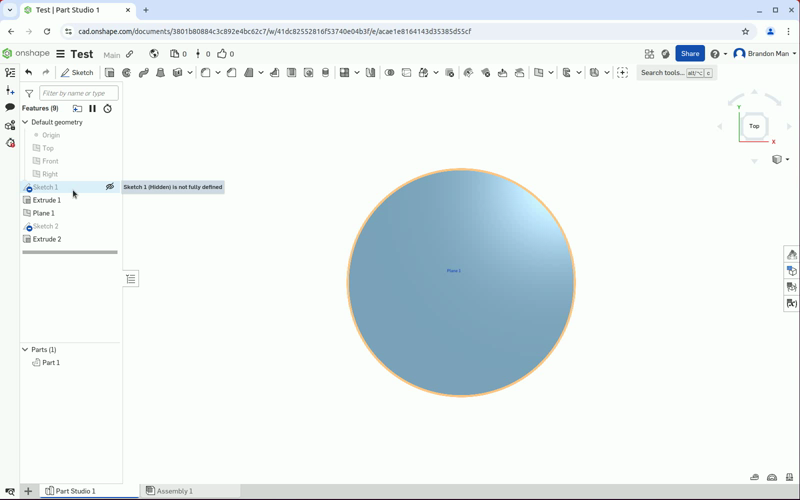
click(73, 189)
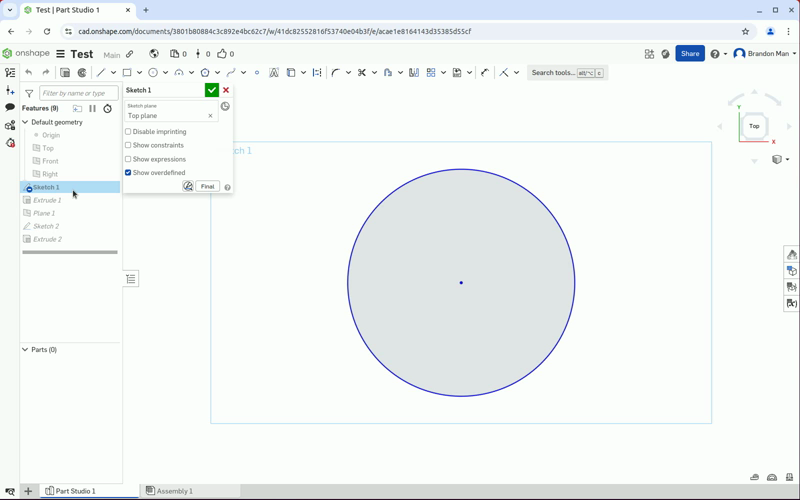
mouse_move(229, 92)
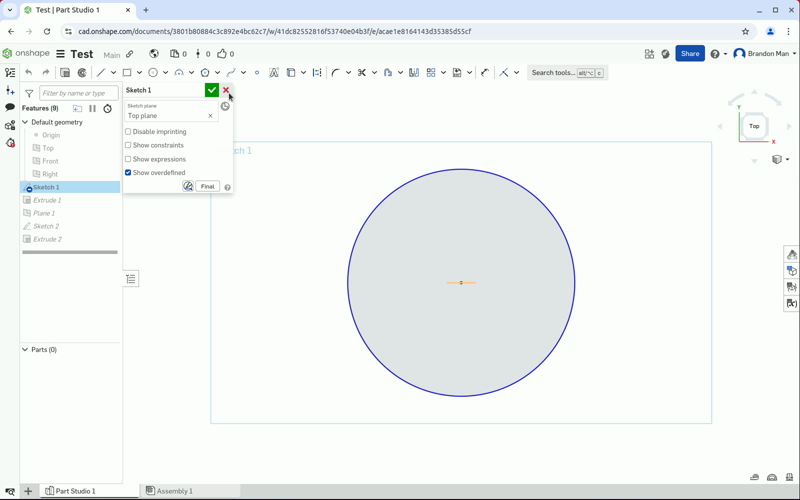
click(229, 92)
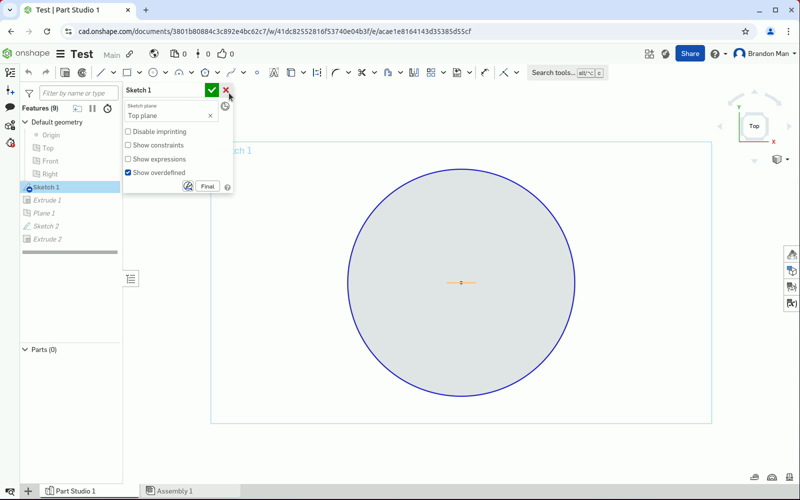
key(shift+s)
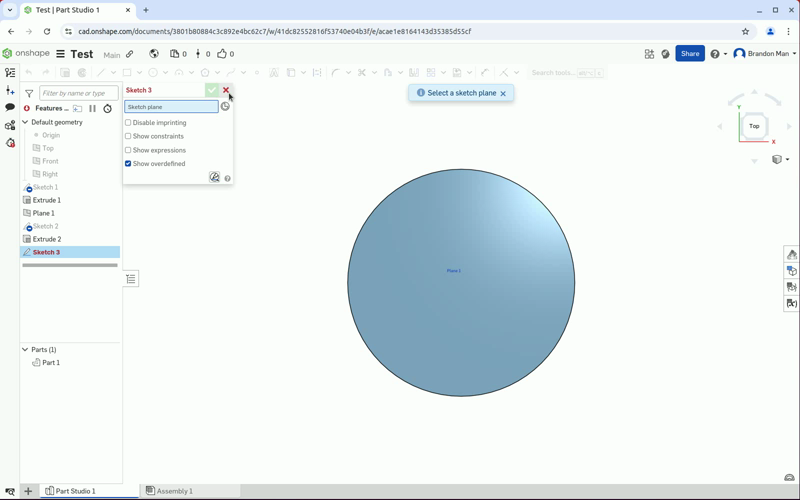
mouse_move(73, 150)
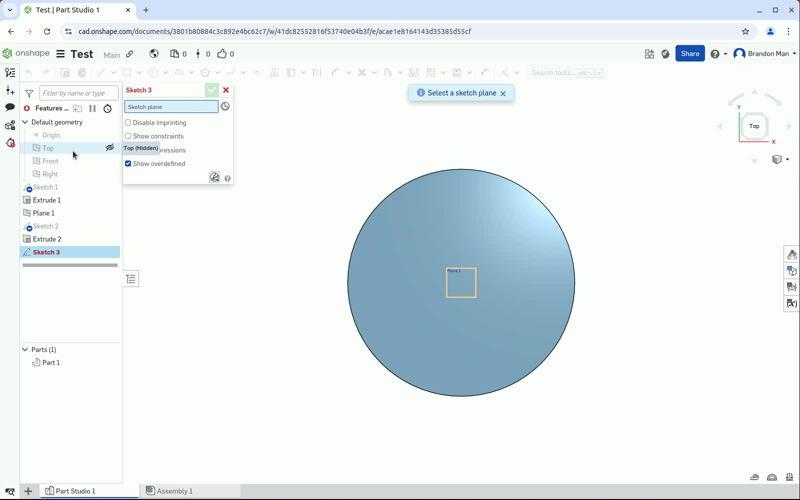
click(73, 150)
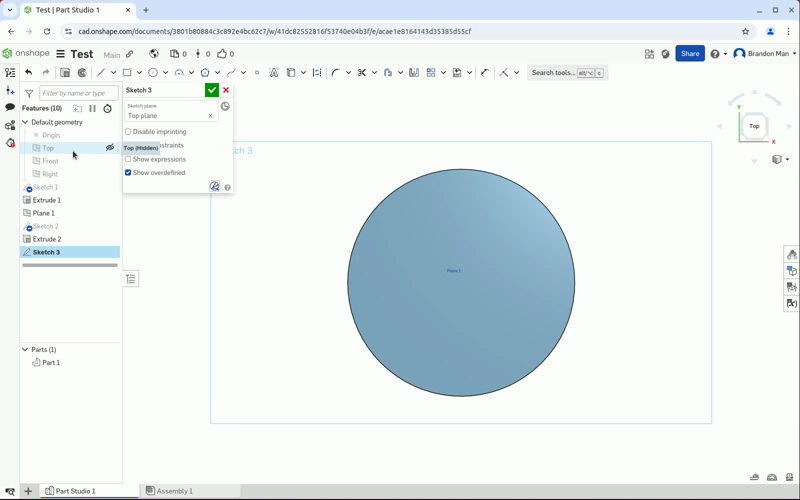
mouse_move(73, 352)
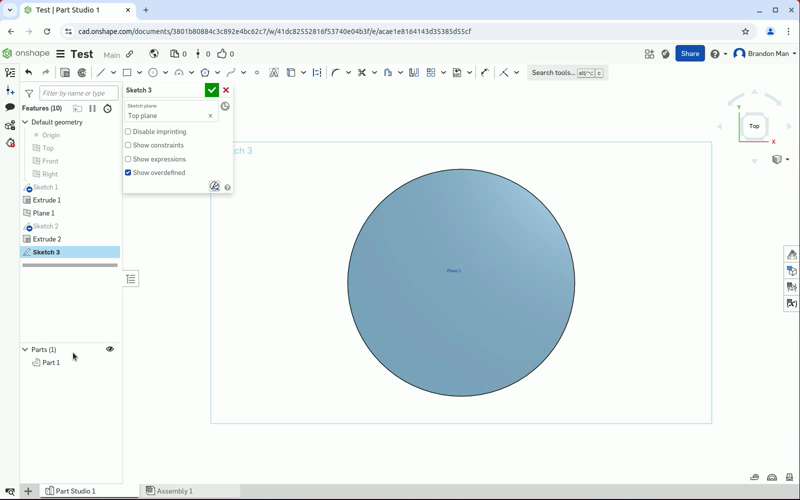
key(y)
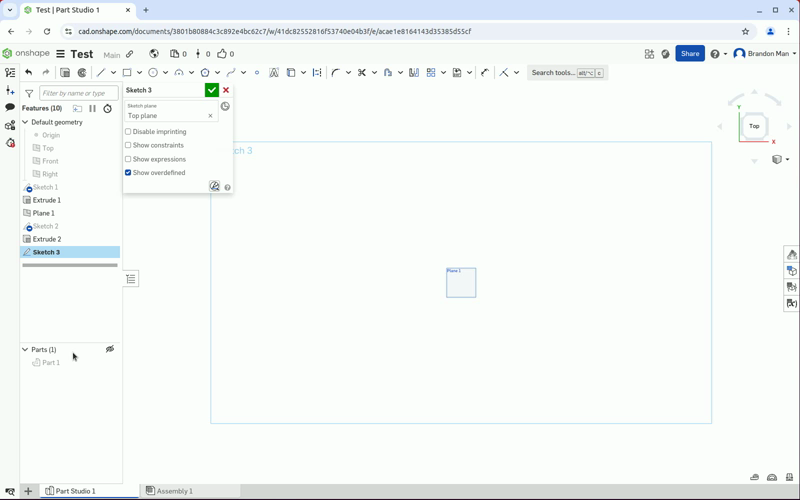
key(c)
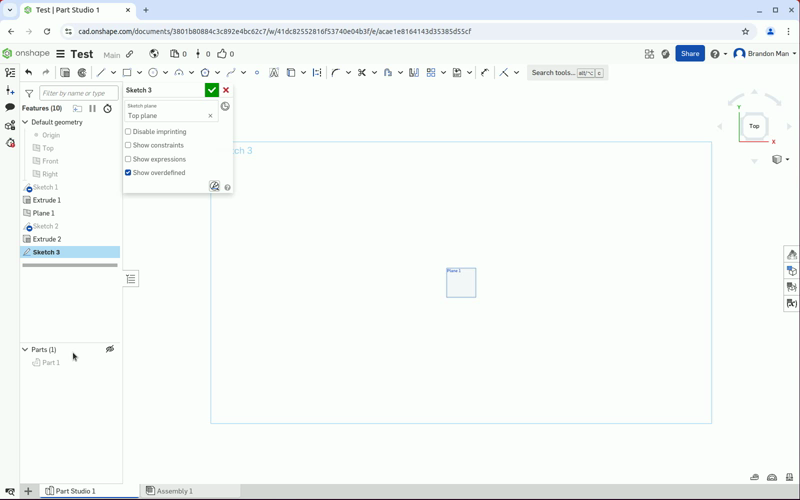
key_down(shift)
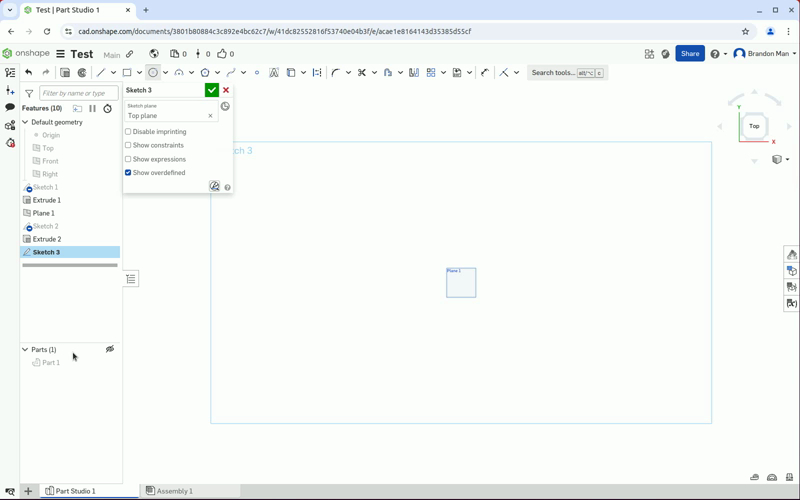
mouse_move(461, 282)
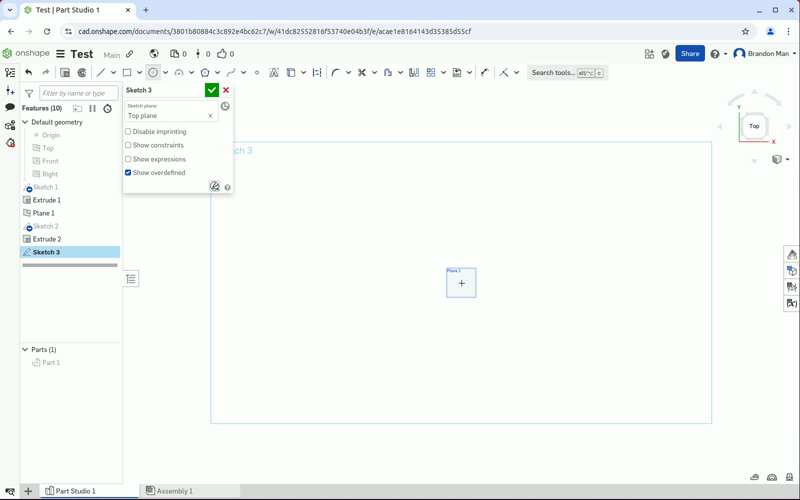
click(461, 282)
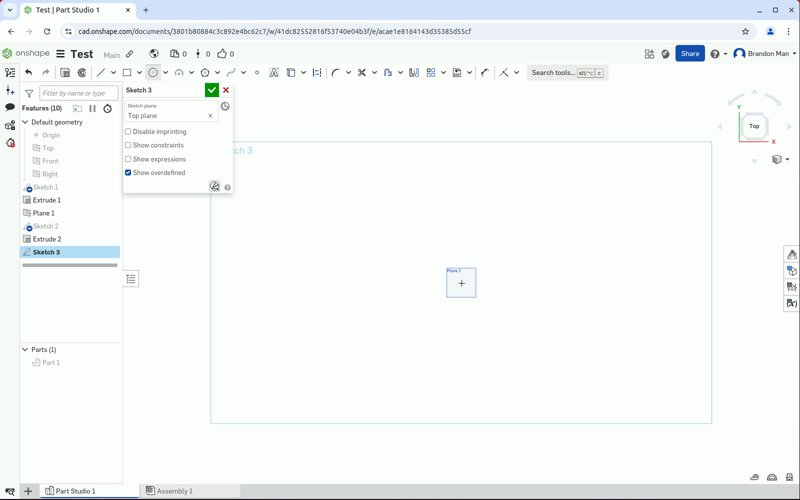
key_up(shift)
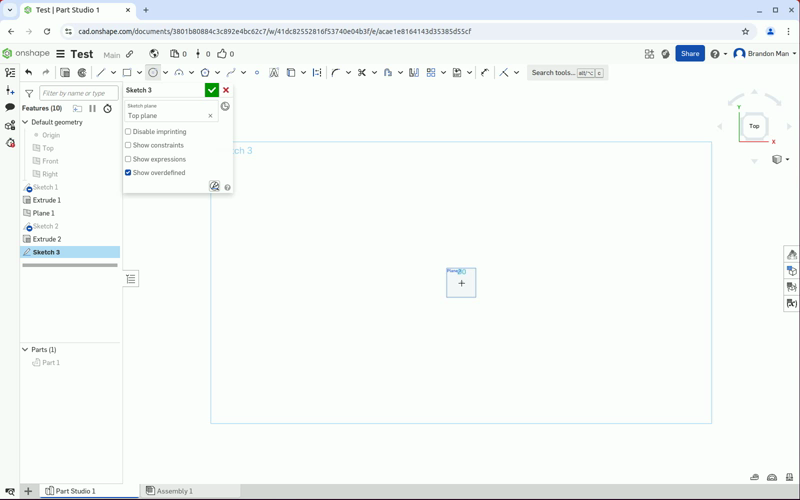
mouse_move(545, 282)
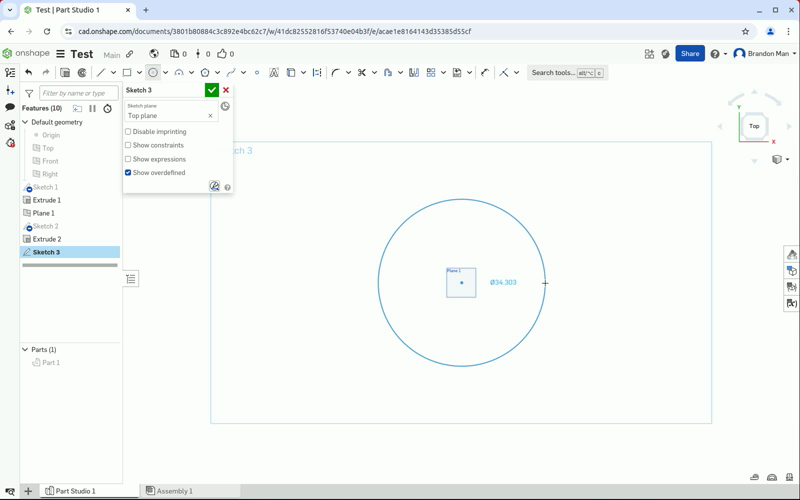
click(545, 282)
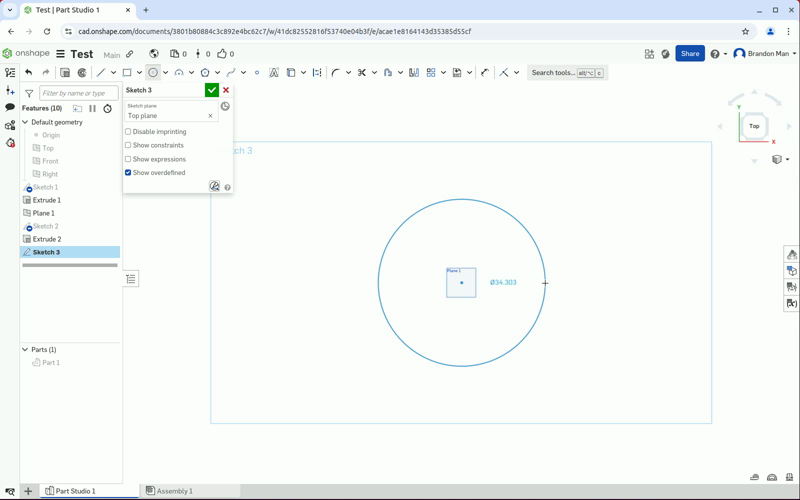
key(esc)
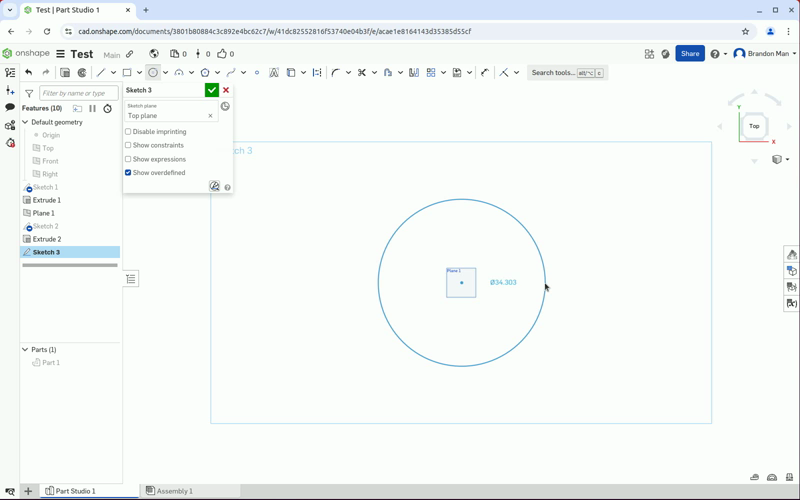
mouse_move(495, 250)
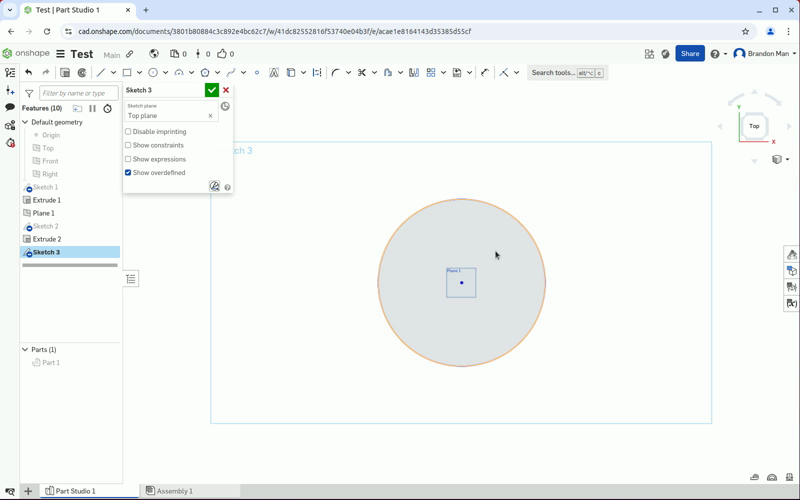
click(495, 250)
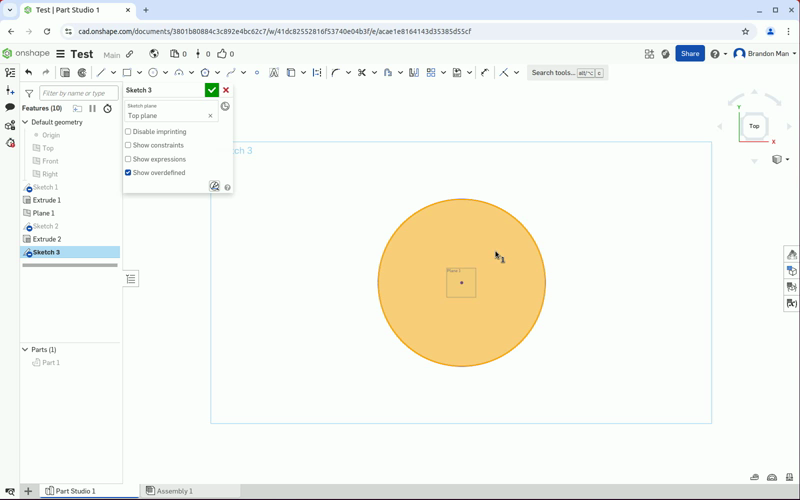
mouse_move(73, 352)
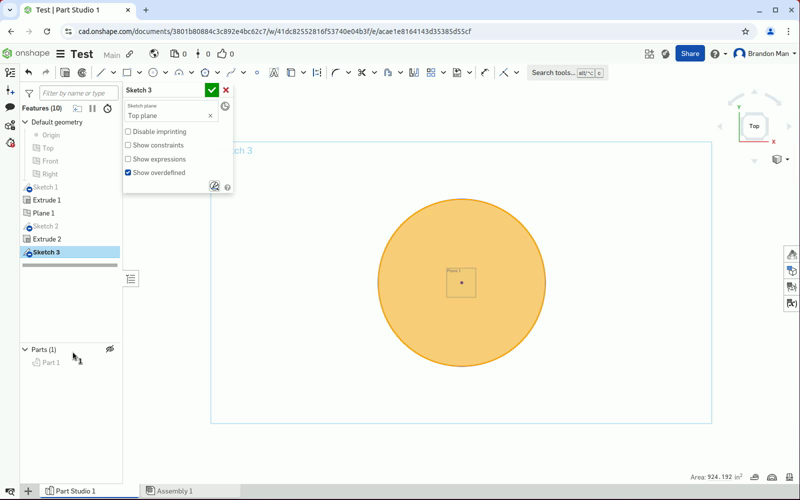
key(shift+y)
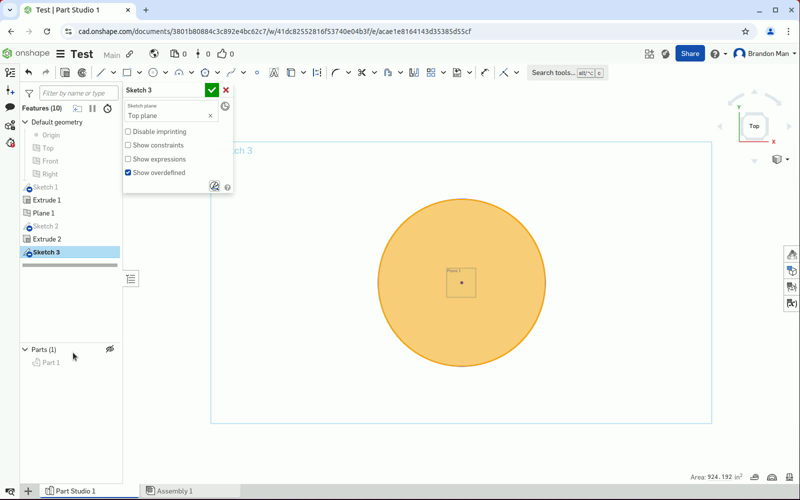
key(shift+e)
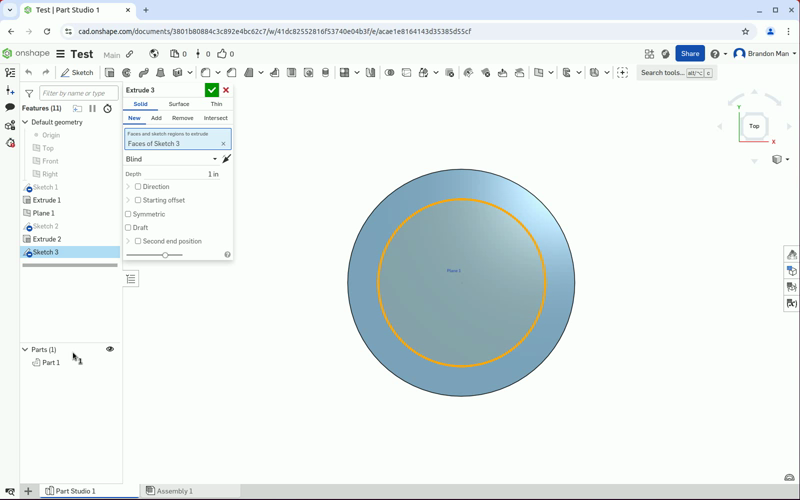
mouse_move(143, 106)
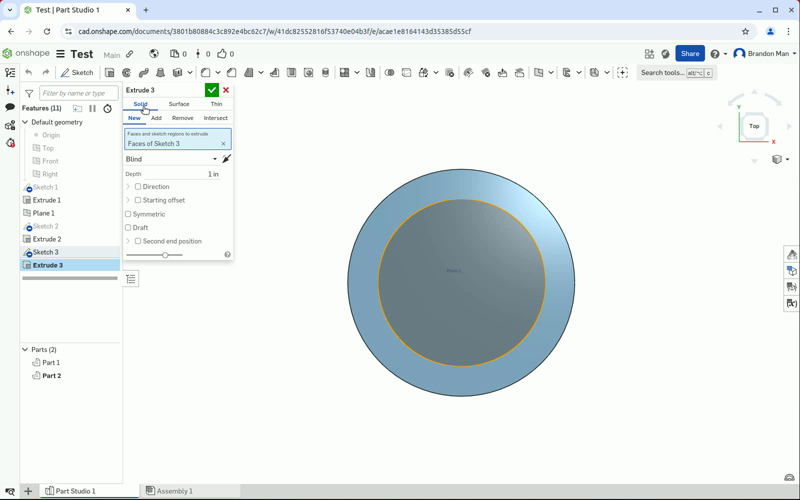
click(143, 106)
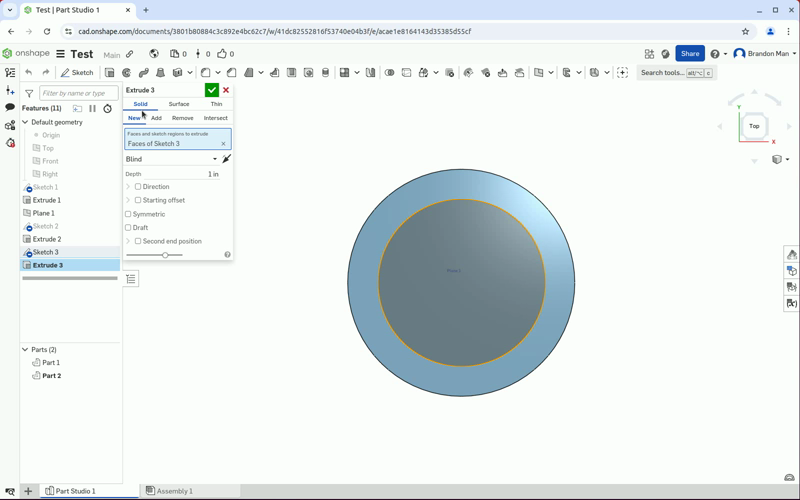
mouse_move(137, 120)
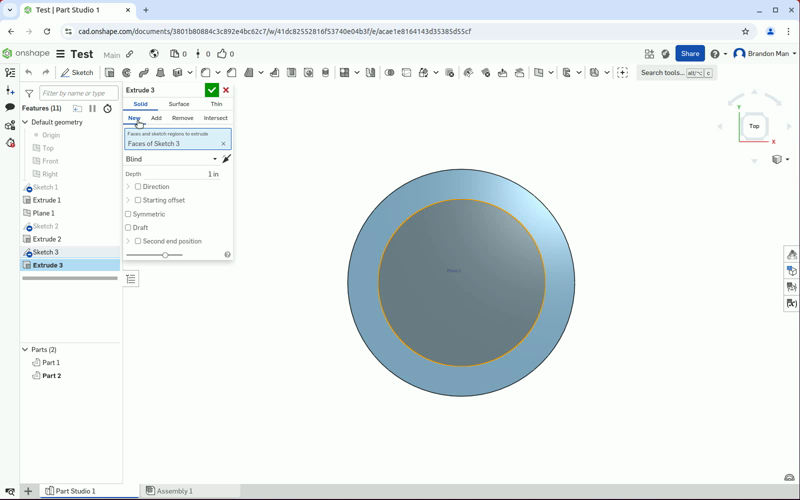
click(137, 120)
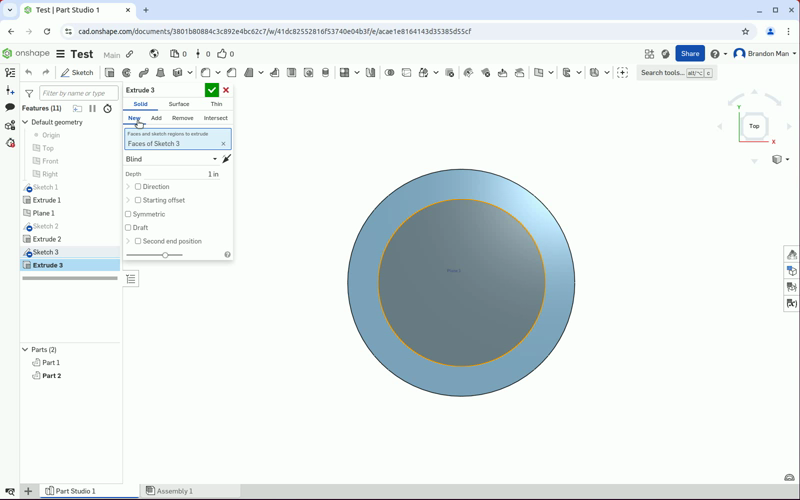
key(tab, 4)
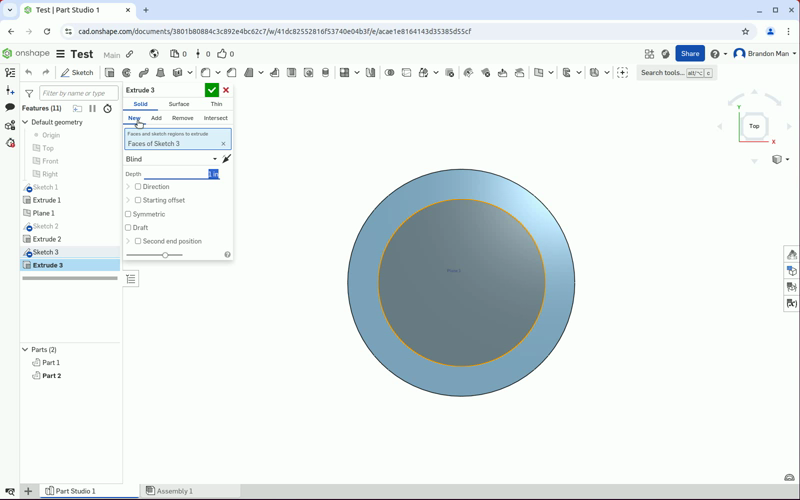
text(4.574)
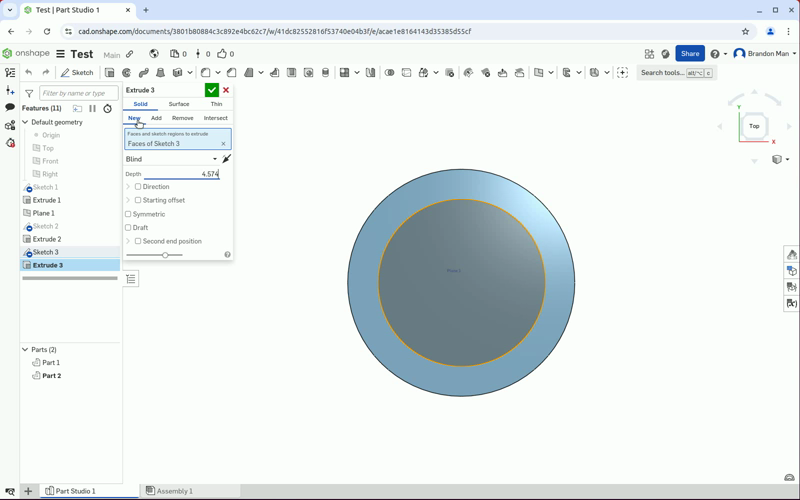
key(enter)
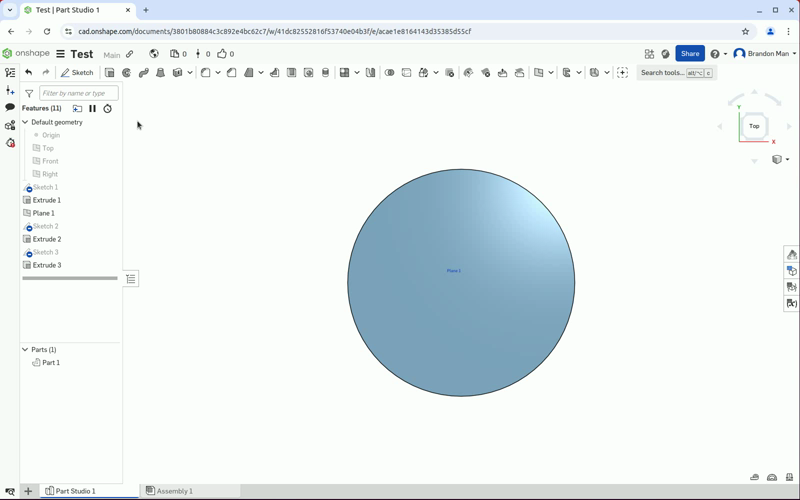
key(shift+h)
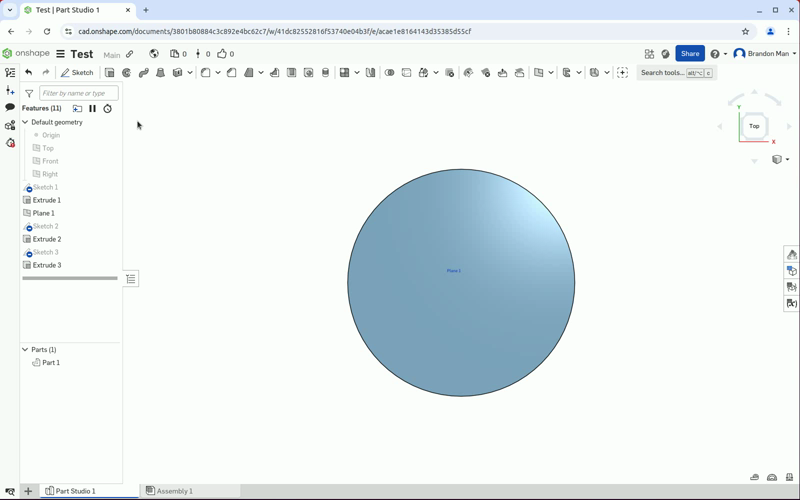
key(shift+h)
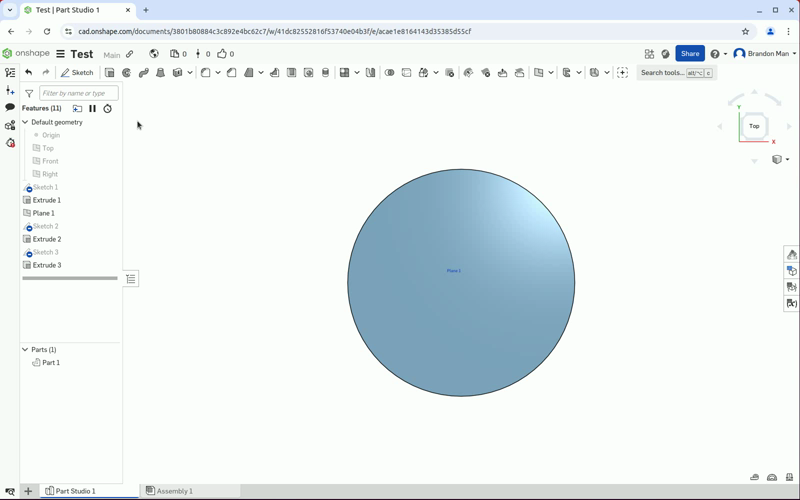
mouse_move(73, 189)
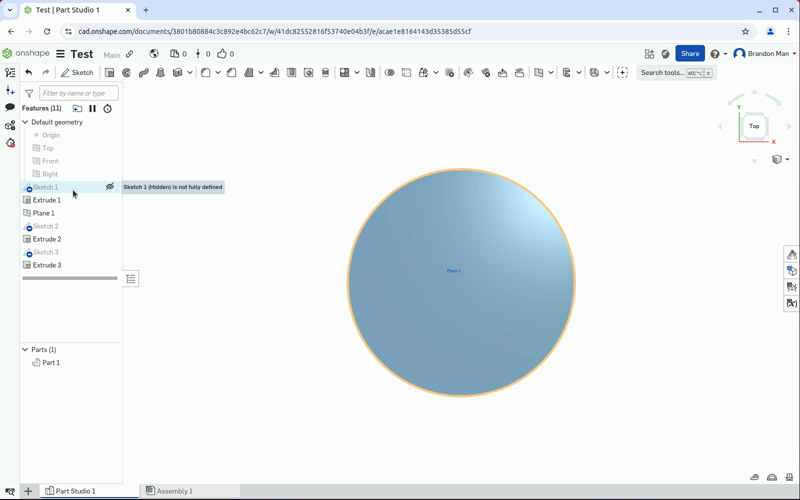
click(73, 189)
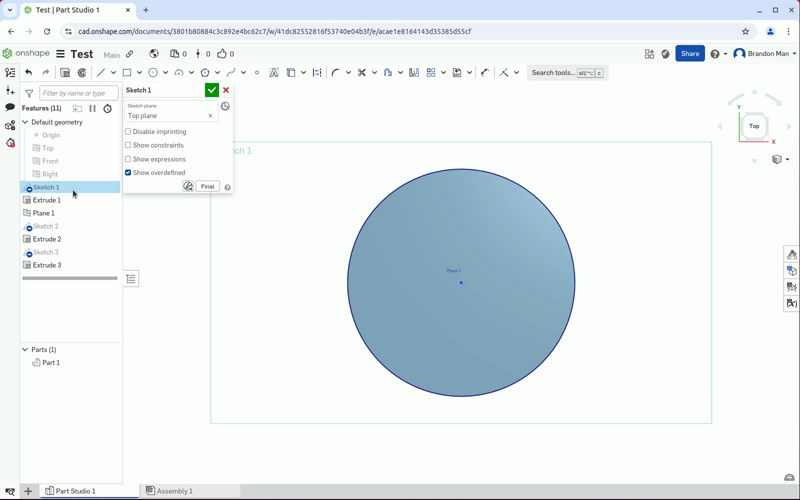
mouse_move(229, 92)
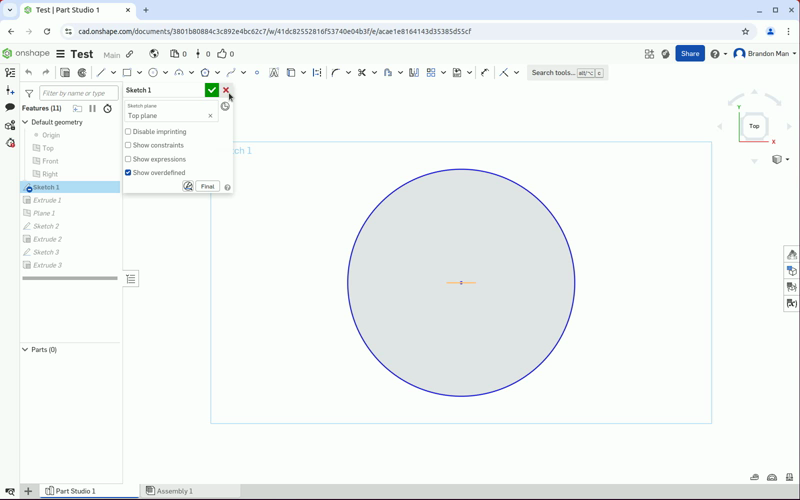
click(229, 92)
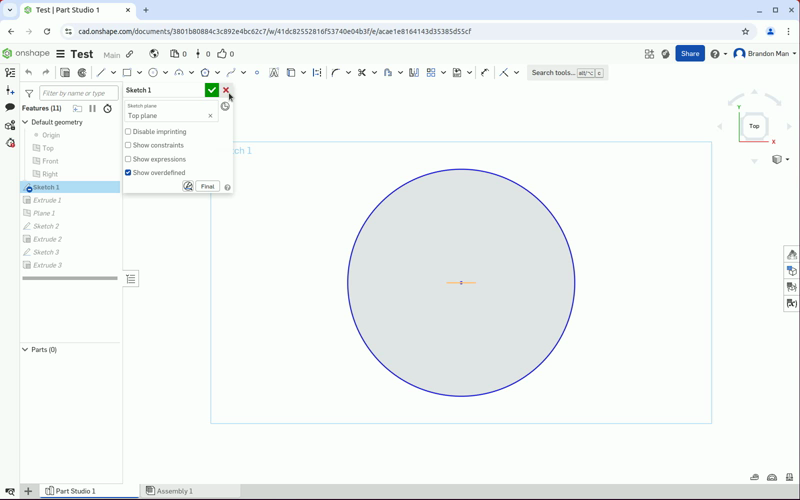
key(shift+s)
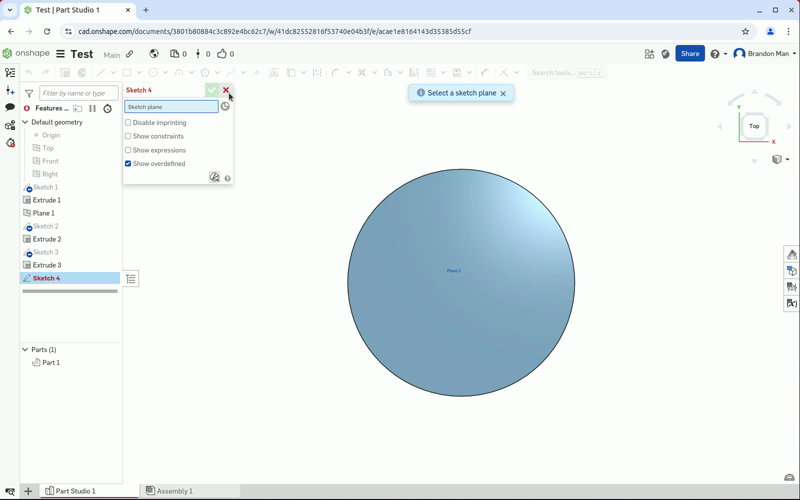
mouse_move(73, 150)
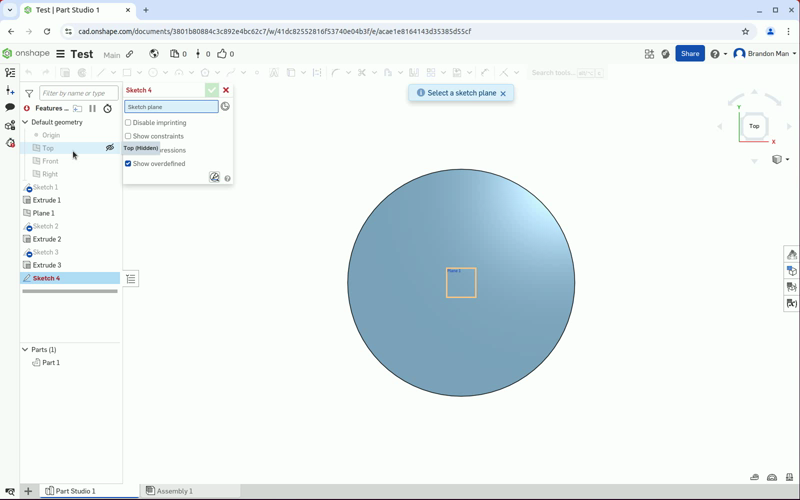
click(73, 150)
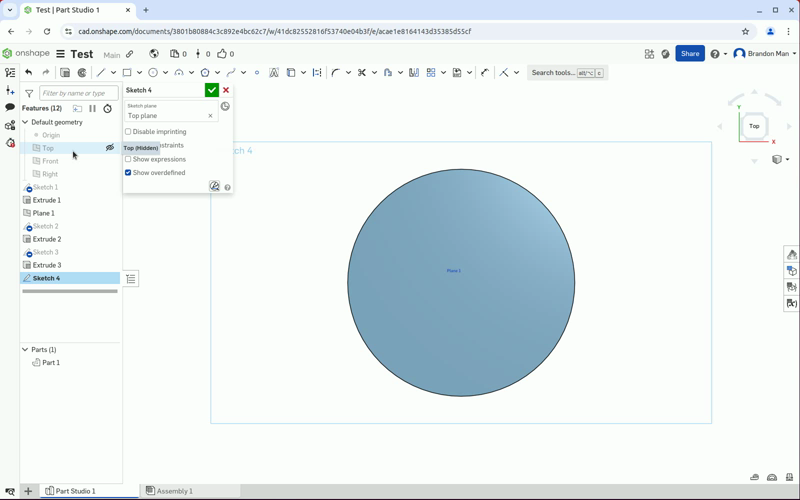
mouse_move(73, 352)
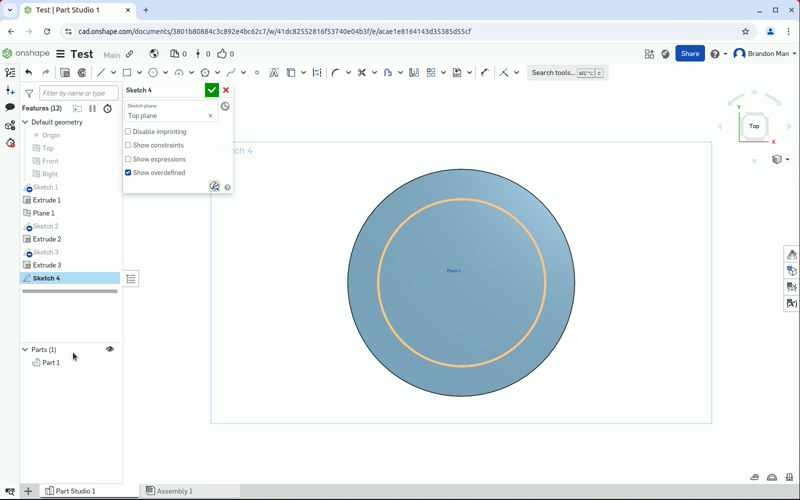
key(y)
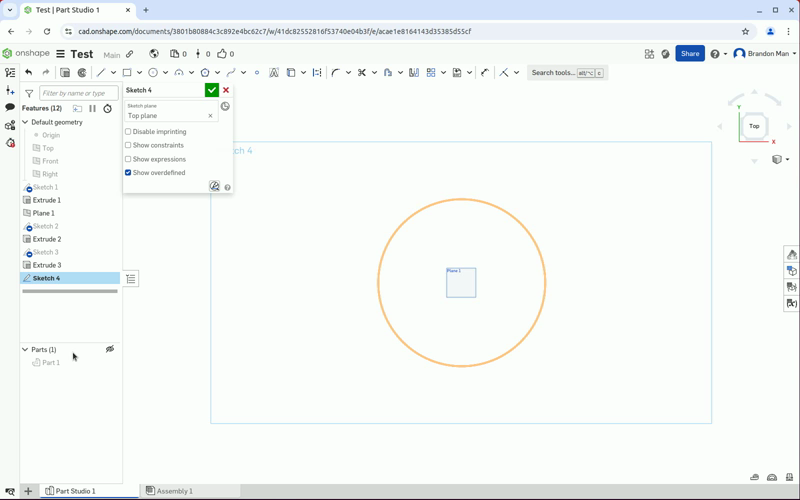
key(l)
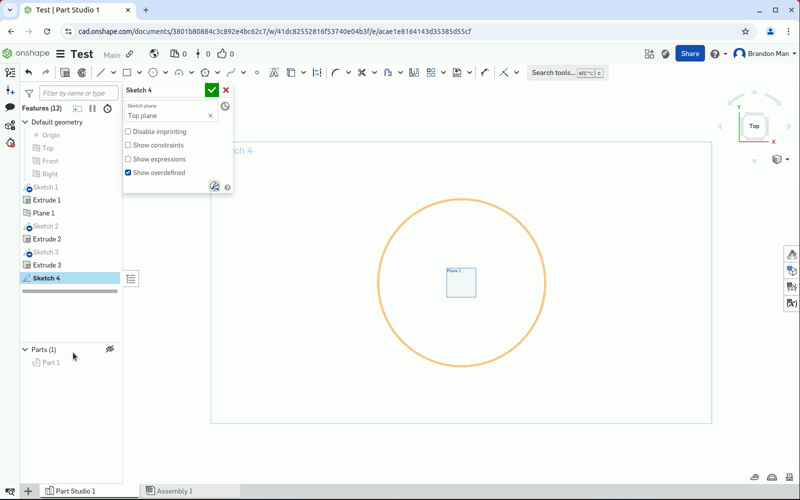
key_down(shift)
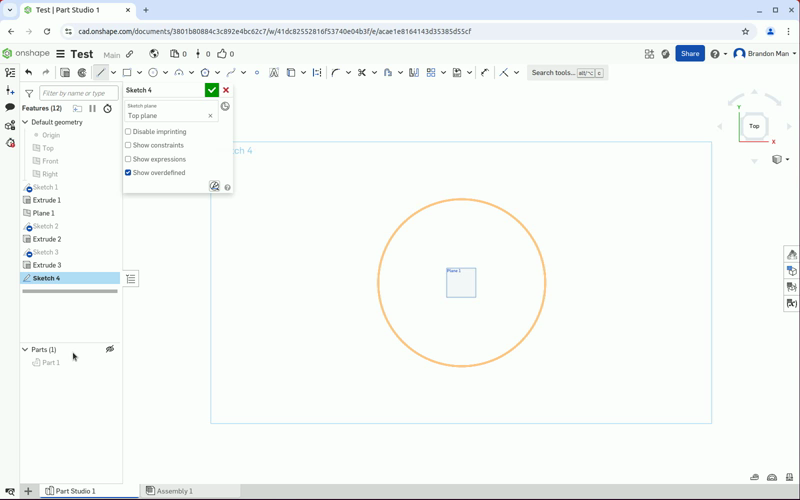
mouse_move(454, 384)
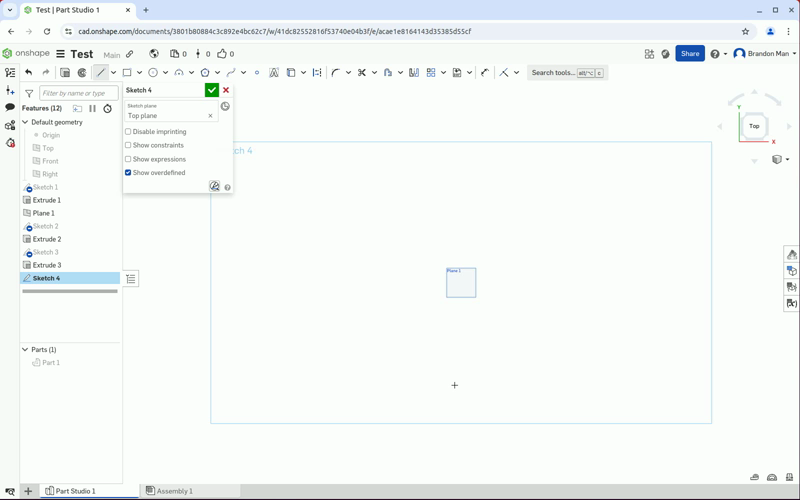
click(454, 384)
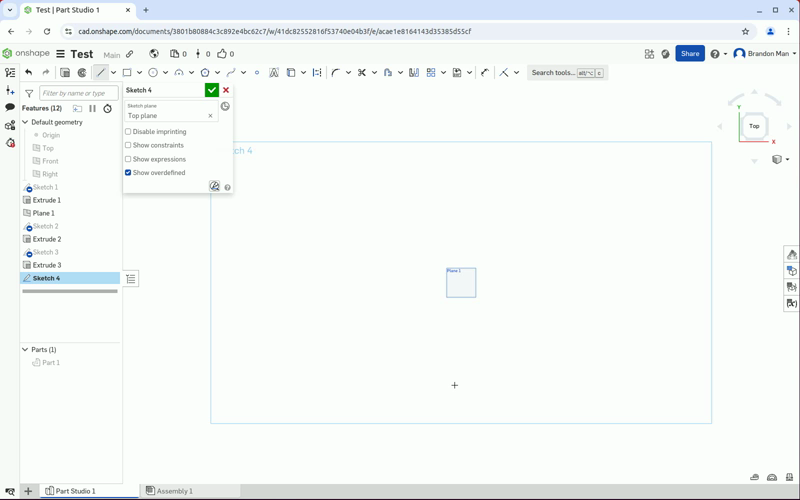
key_up(shift)
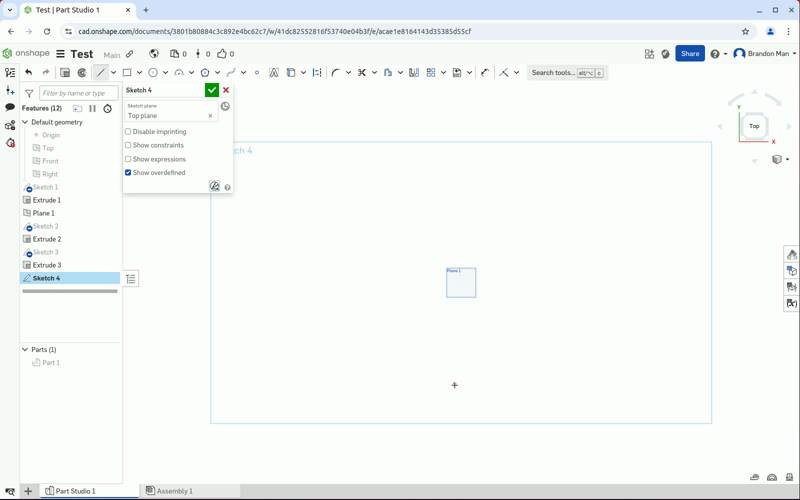
key_down(shift)
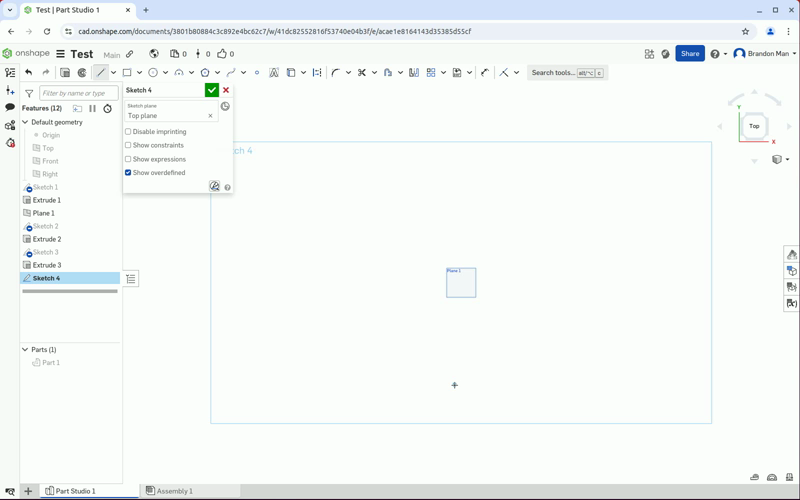
mouse_move(484, 384)
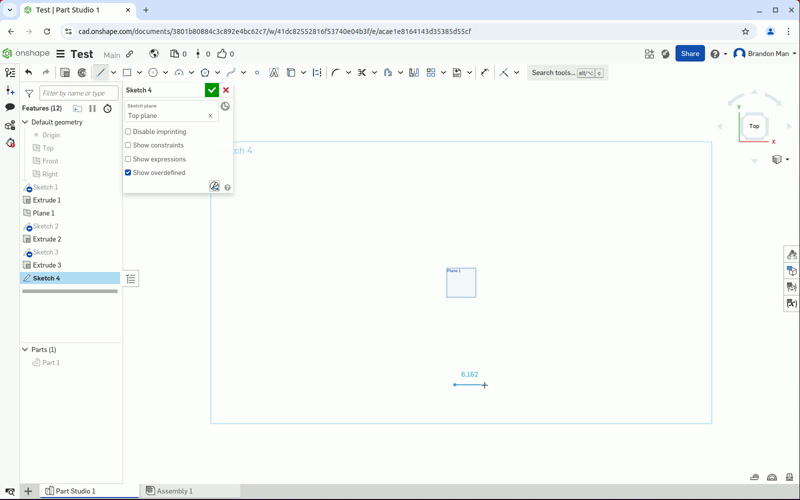
mouse_move(467, 384)
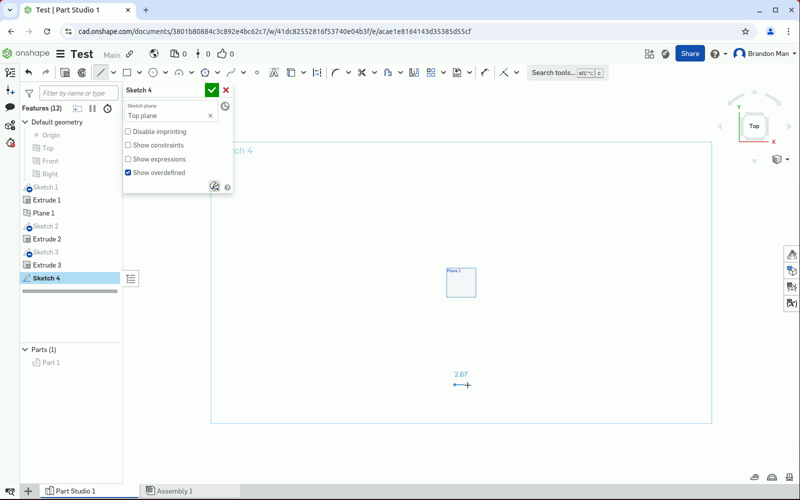
click(467, 384)
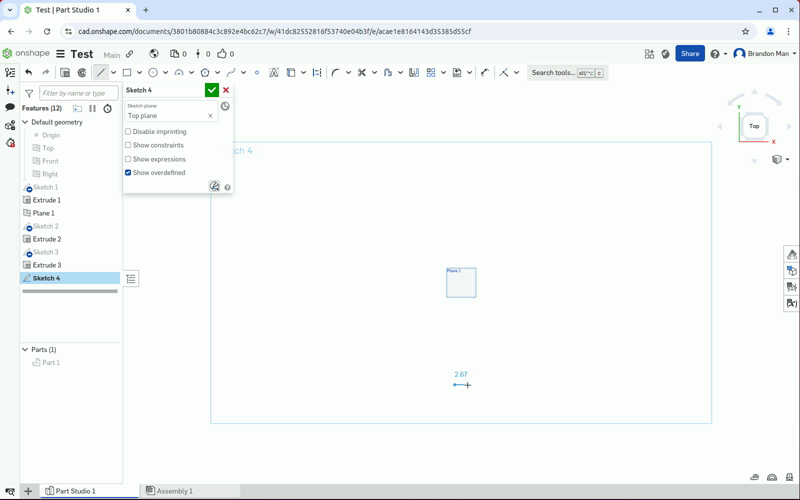
key_up(shift)
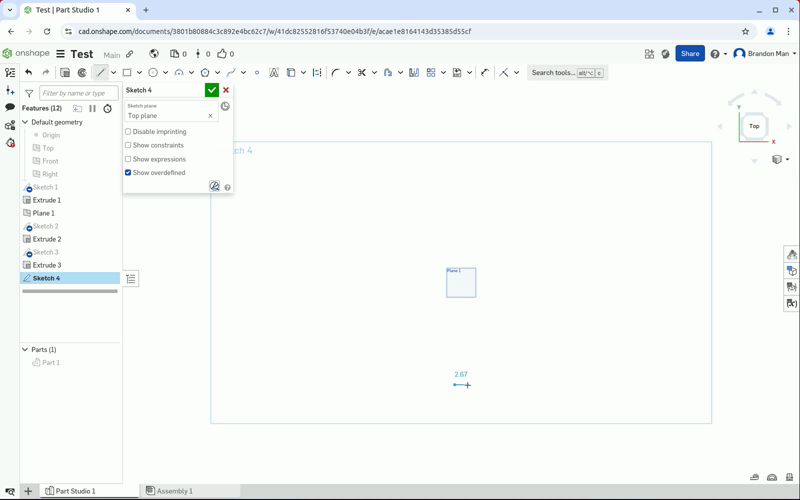
key_down(shift)
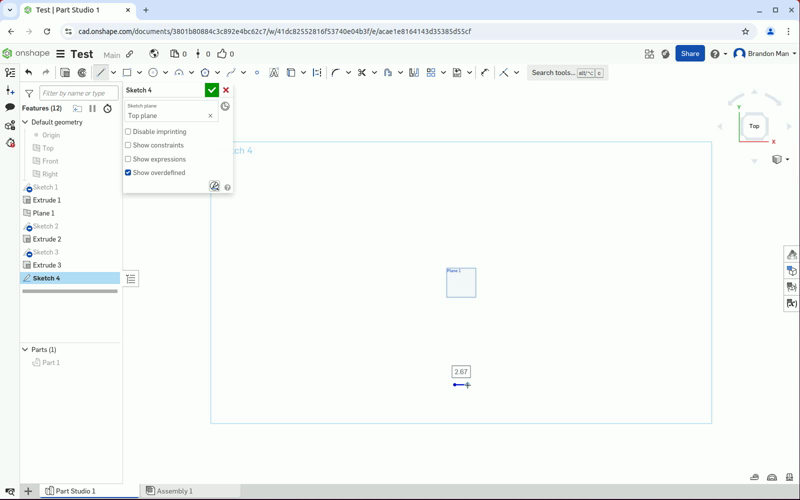
mouse_move(467, 183)
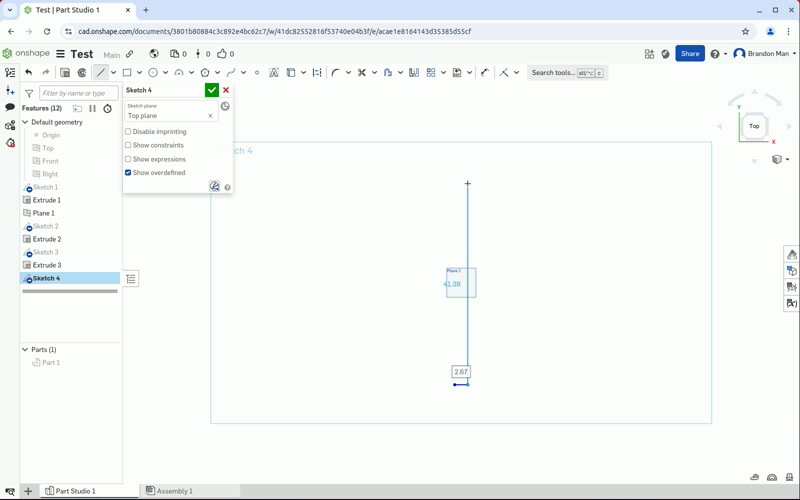
click(467, 183)
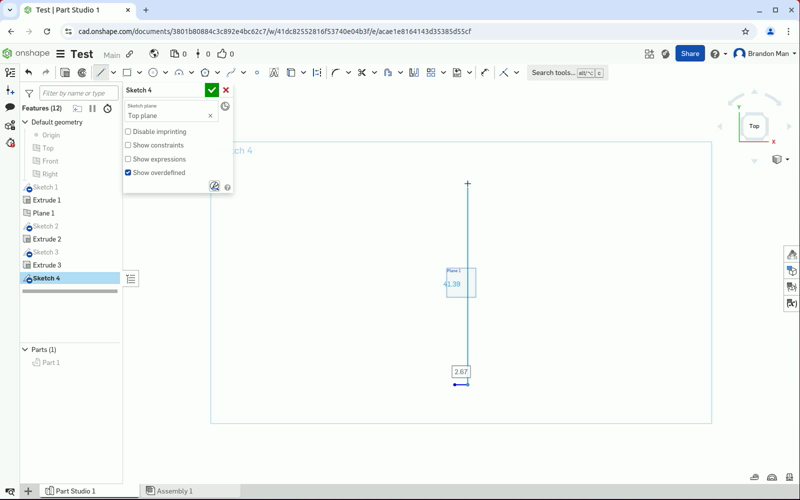
key_up(shift)
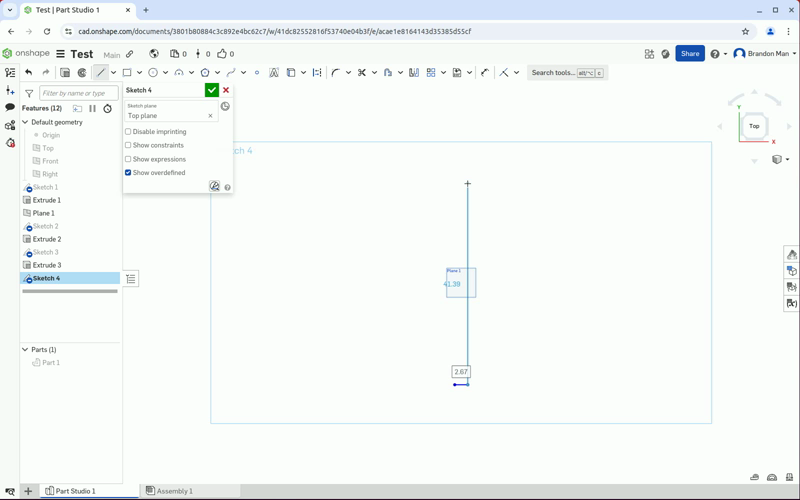
key_down(shift)
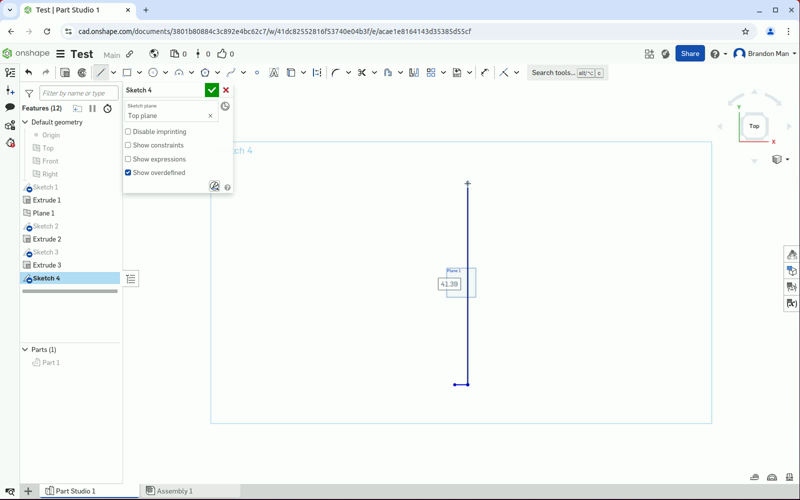
mouse_move(497, 183)
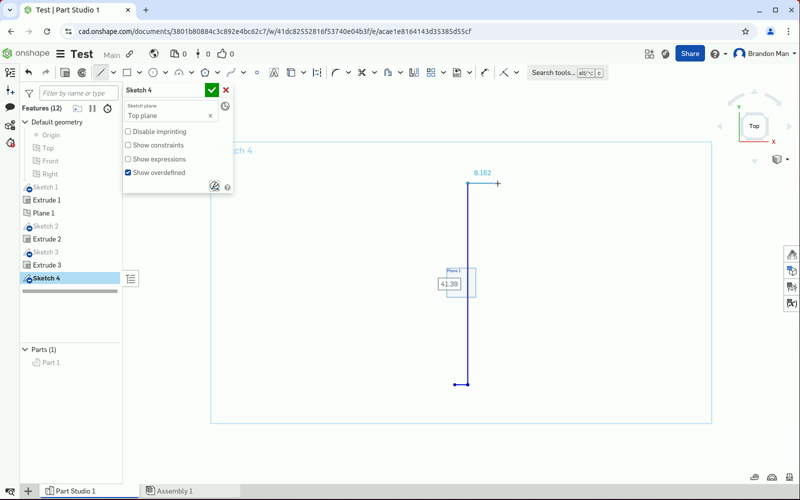
mouse_move(454, 183)
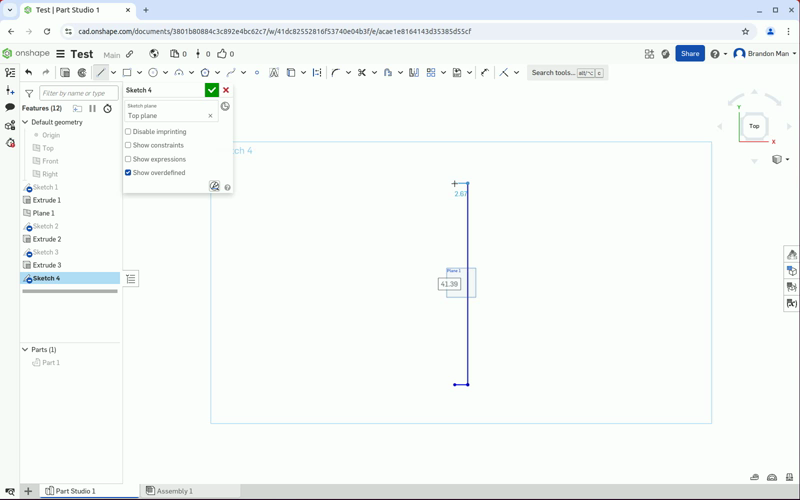
click(454, 183)
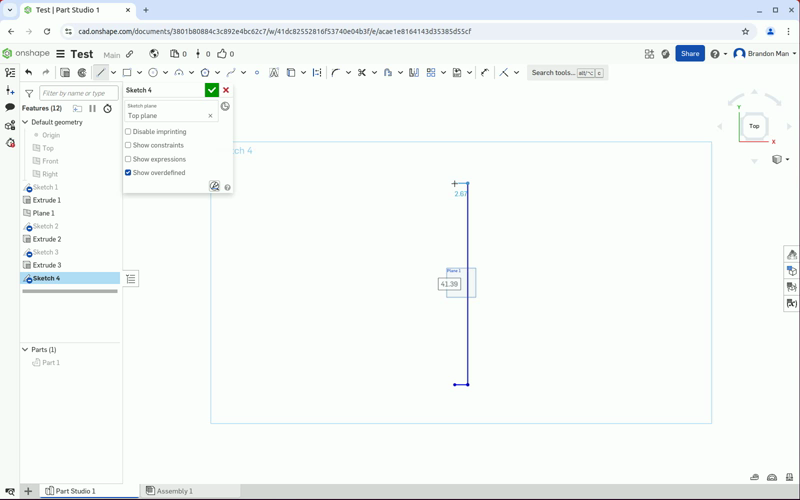
key_up(shift)
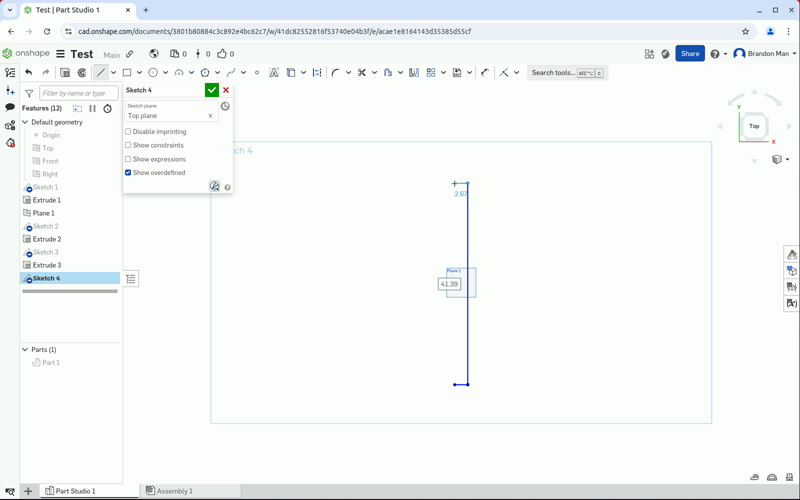
key_down(shift)
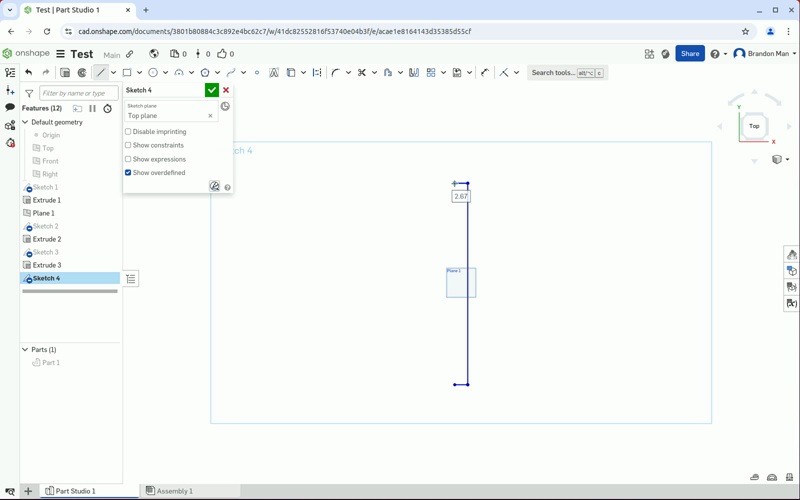
mouse_move(454, 384)
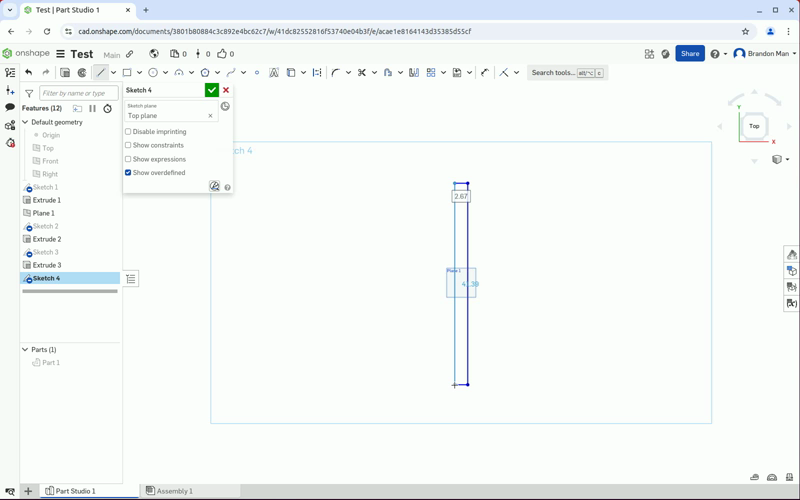
key_up(shift)
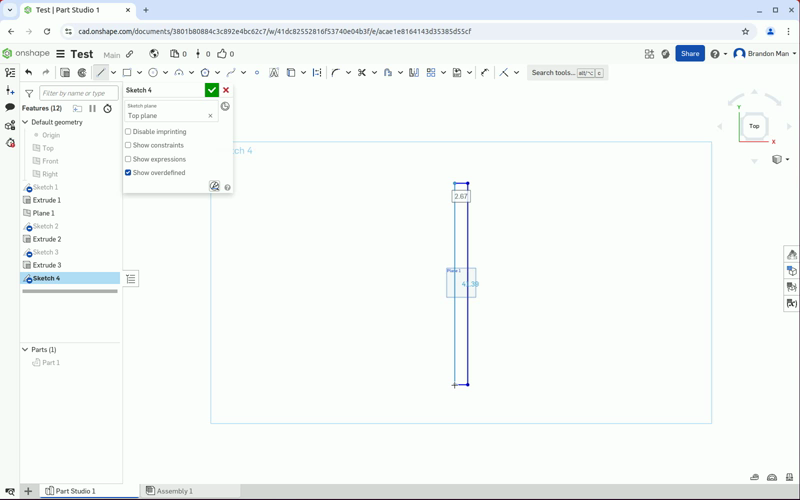
click(454, 384)
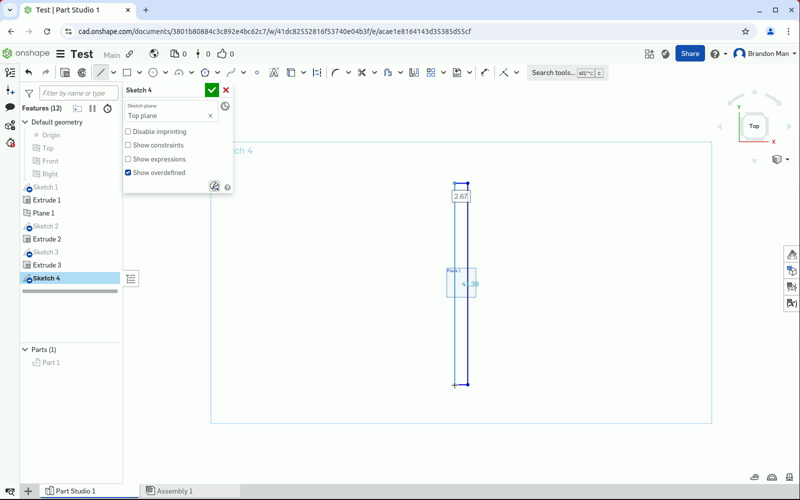
key(esc)
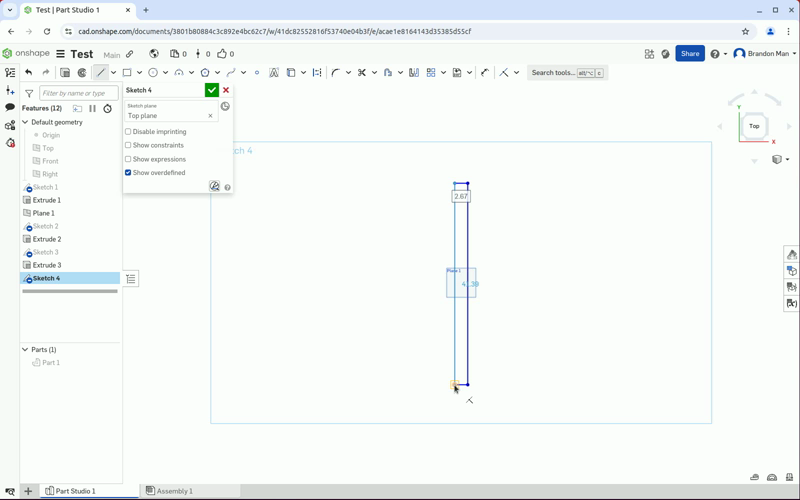
mouse_move(465, 224)
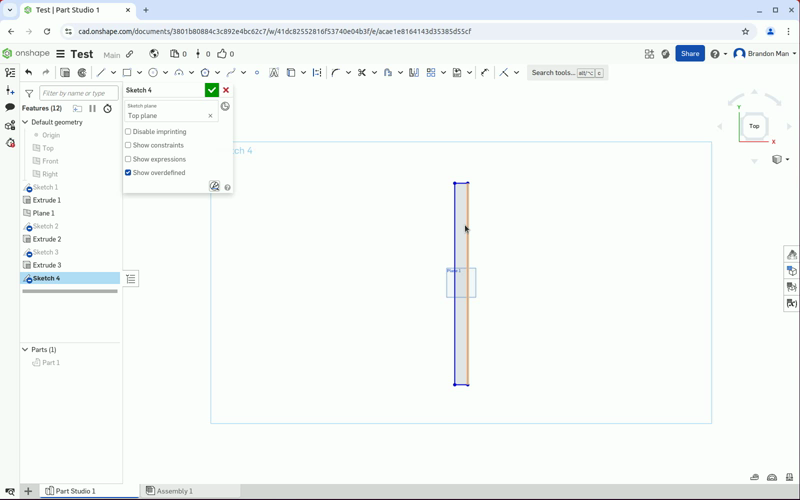
click(465, 224)
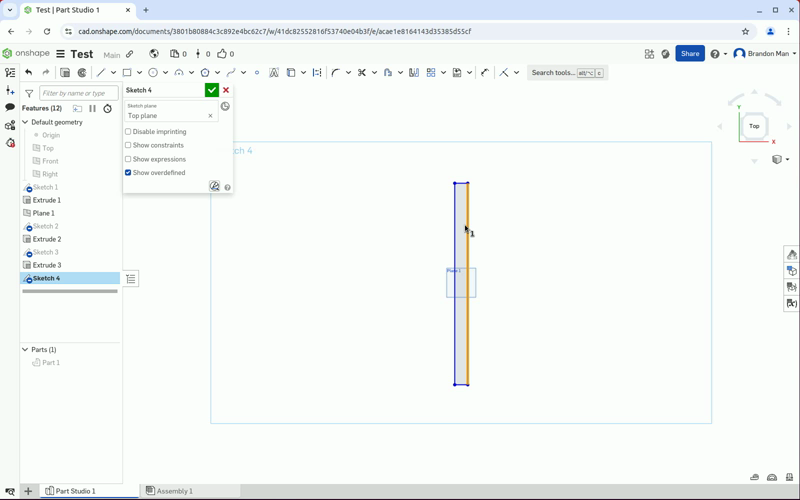
mouse_move(73, 352)
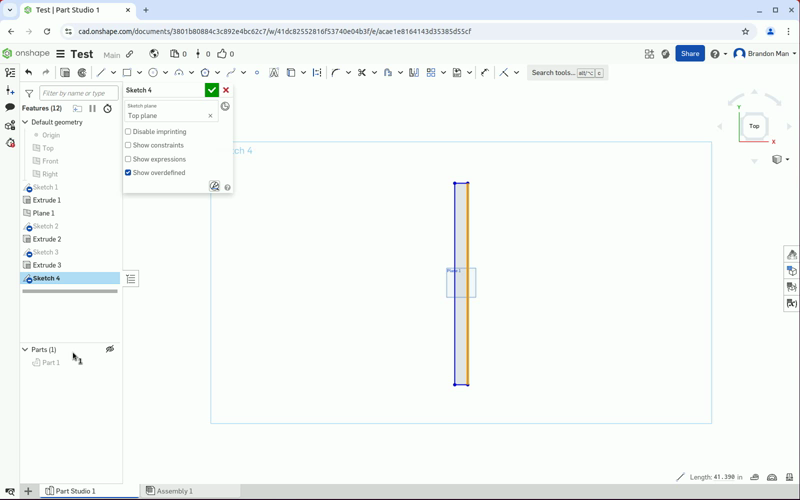
key(shift+y)
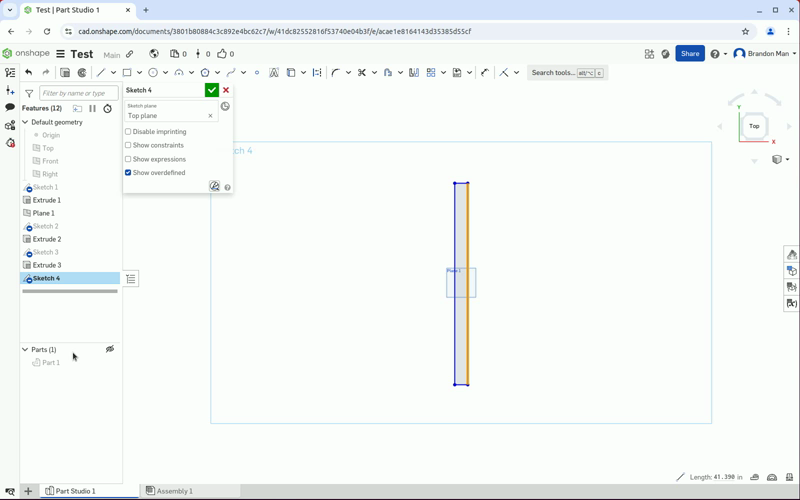
key(shift+e)
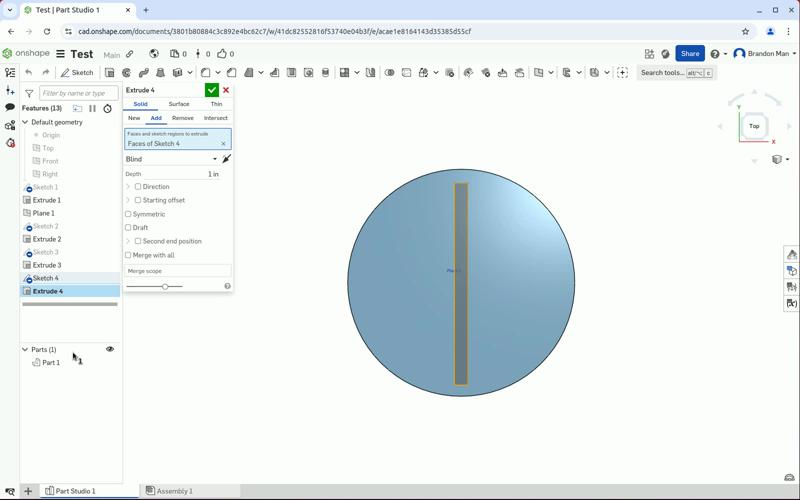
mouse_move(143, 106)
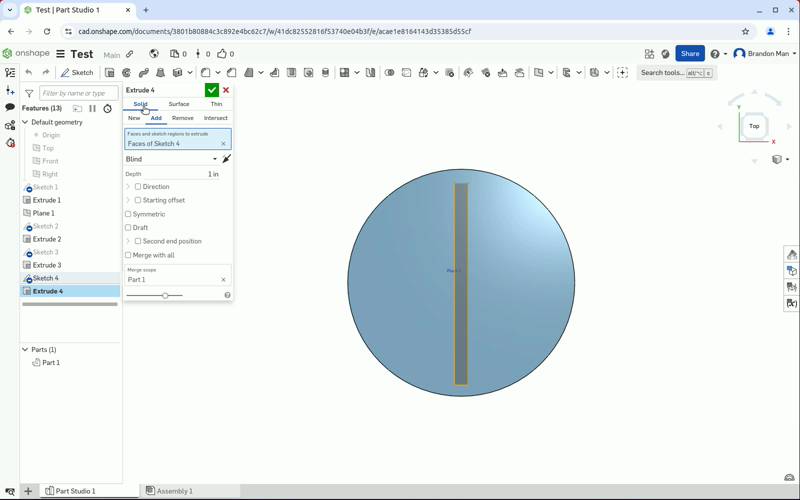
click(143, 106)
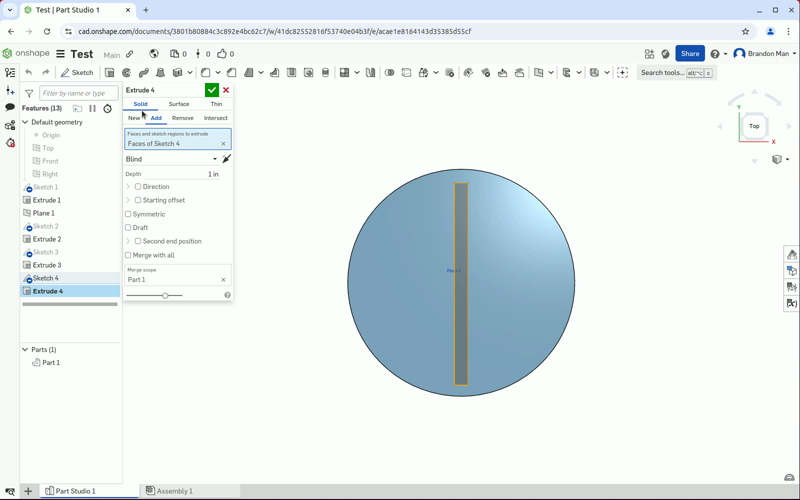
mouse_move(137, 120)
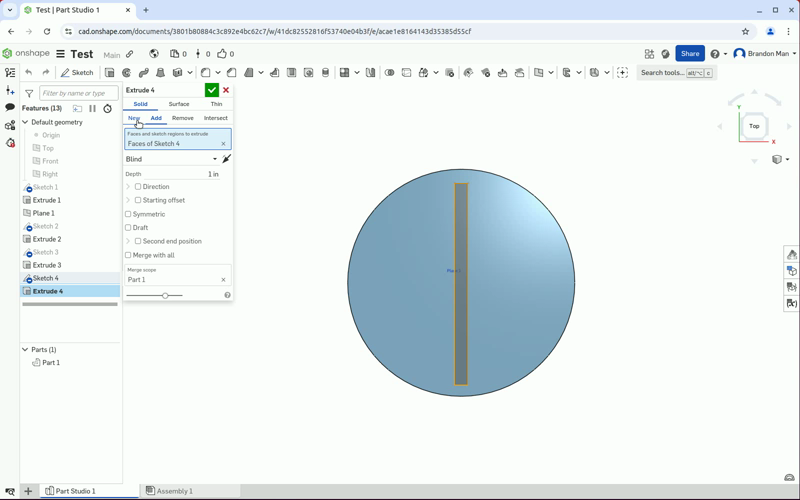
click(137, 120)
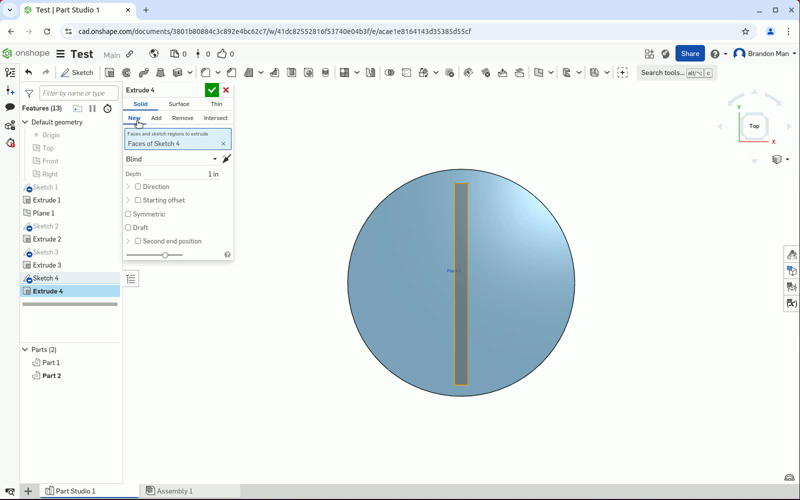
key(tab, 4)
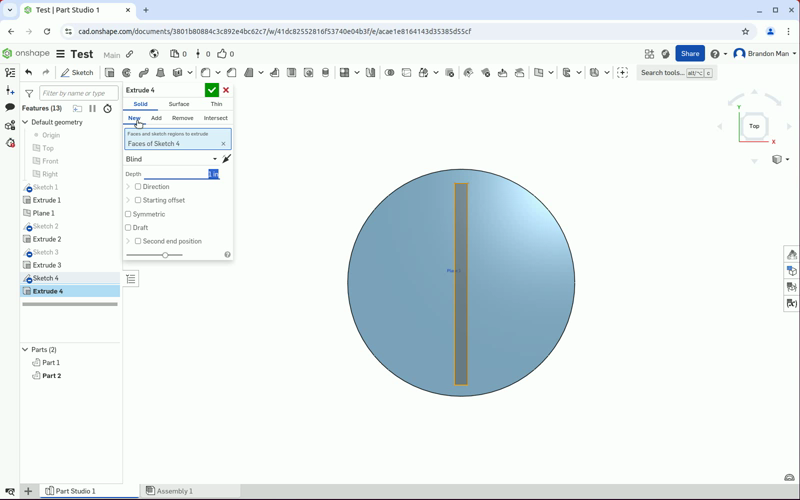
text(4.574)
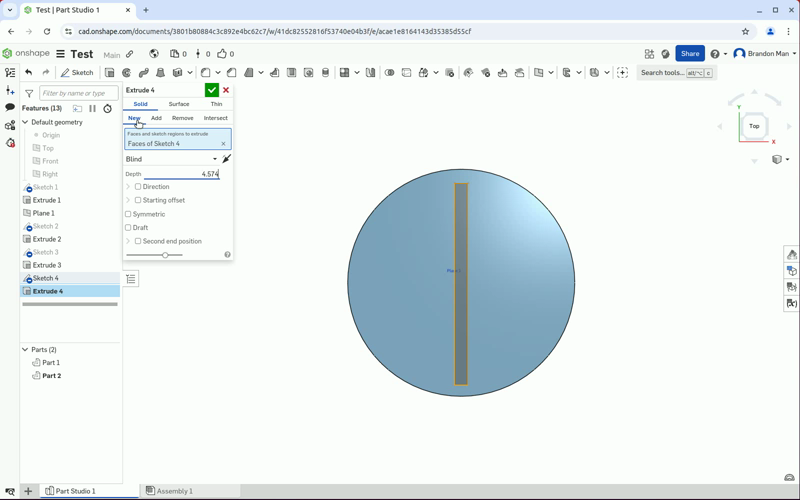
key(enter)
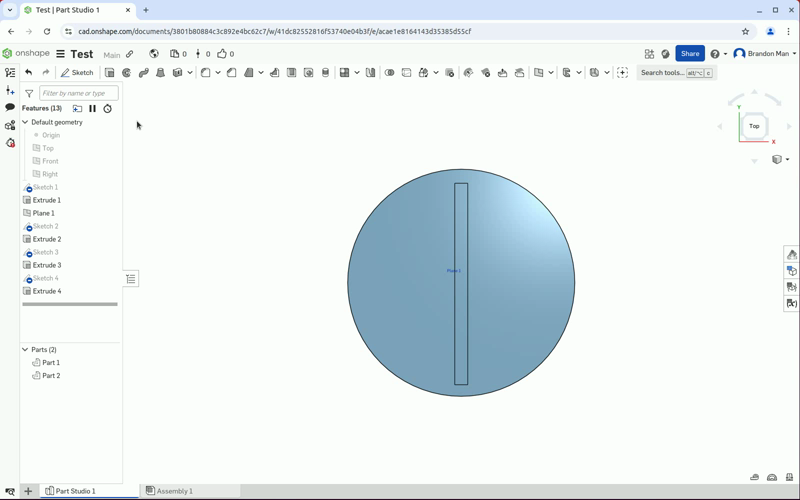
key(shift+h)
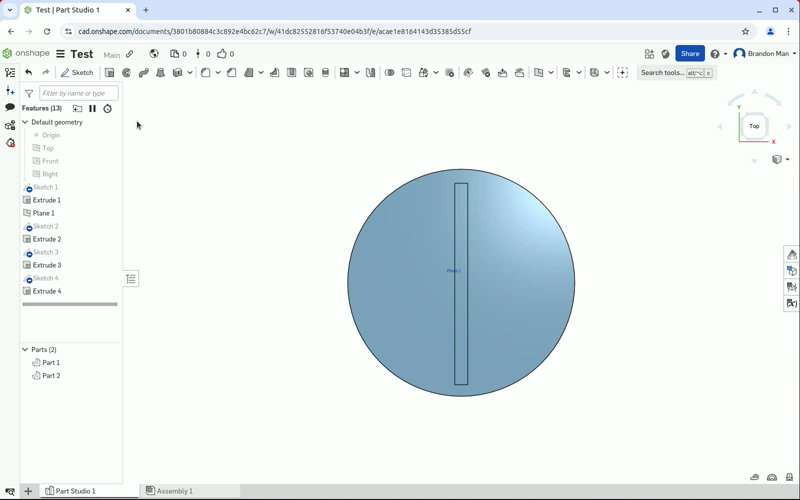
key(shift+h)
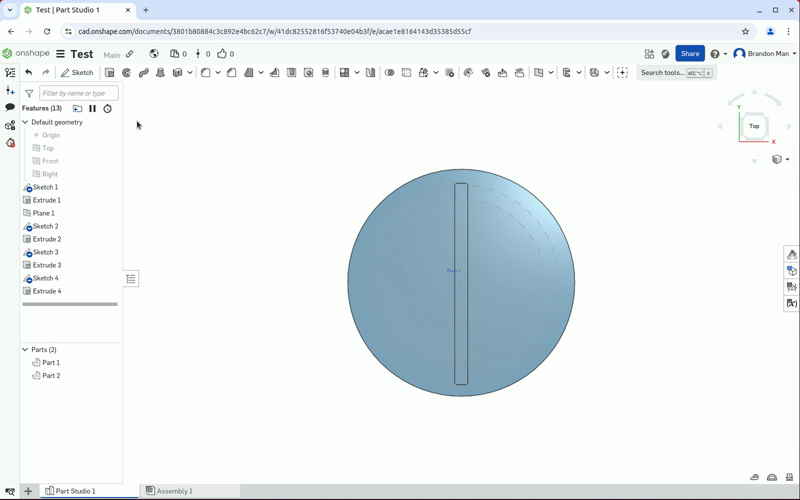
key(shift+7)
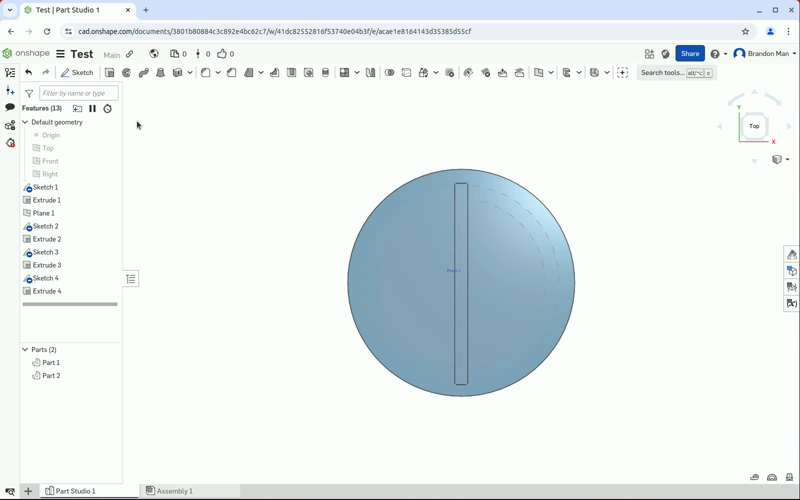
key(up, 3)
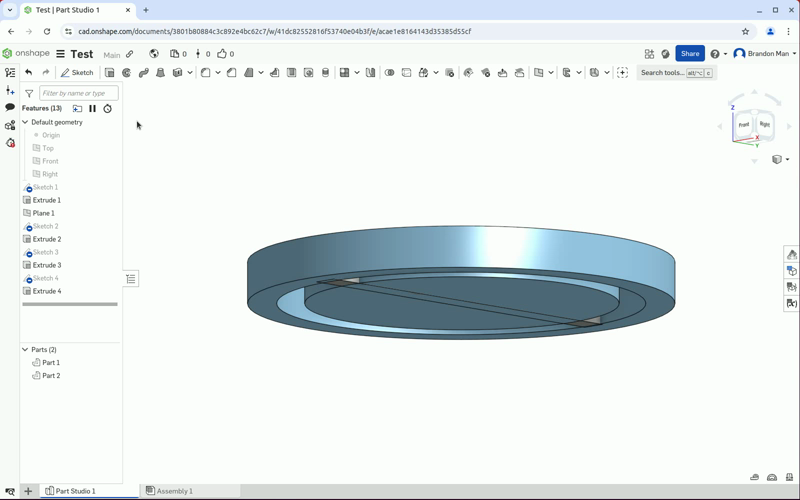
key(left, 3)
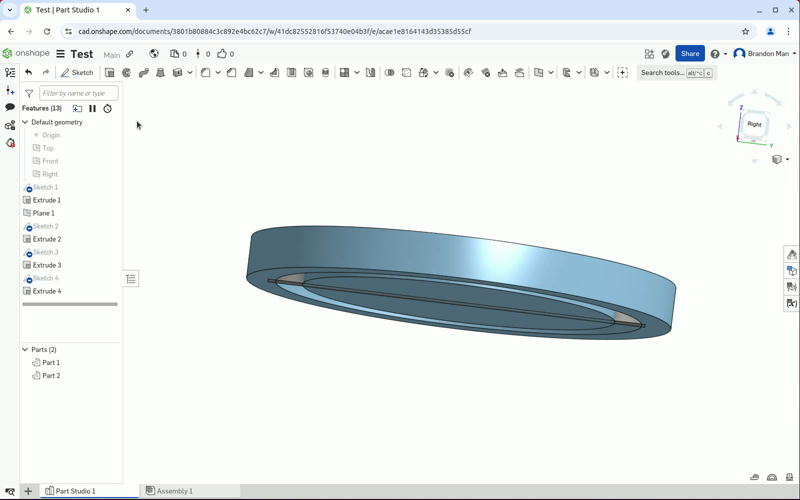
key(right, 3)
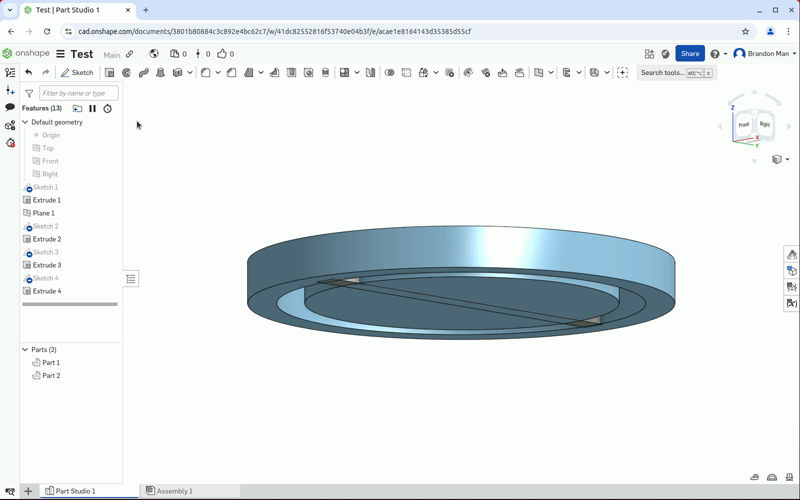
key(down, 3)
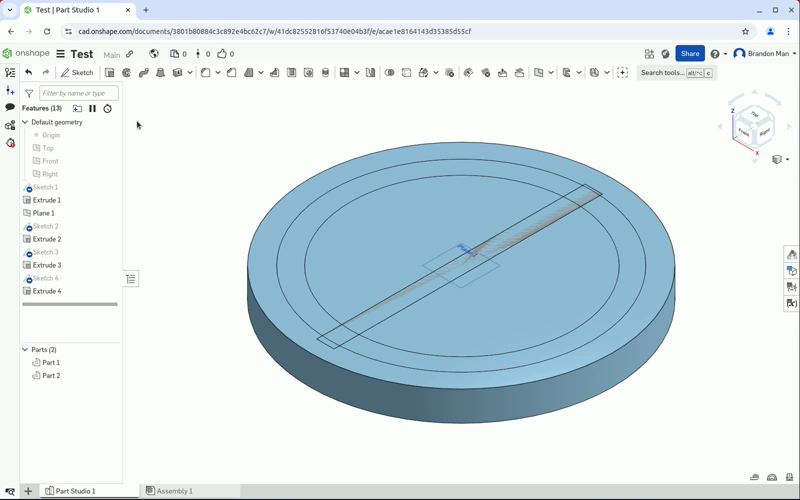
mouse_move(73, 189)
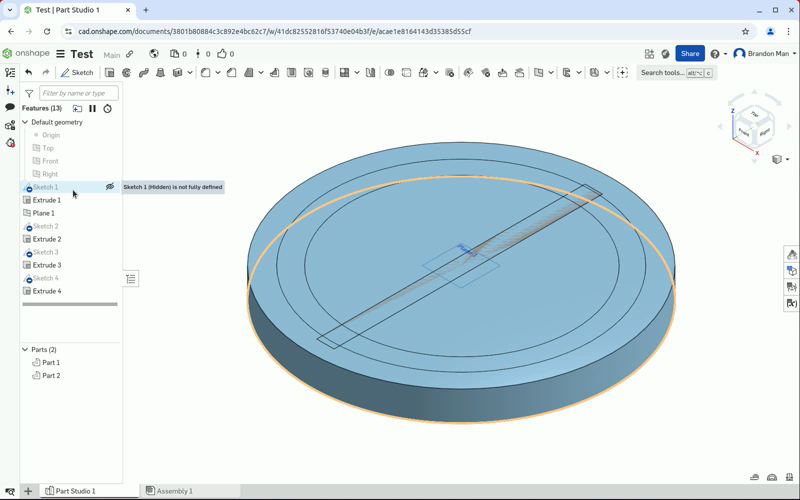
click(73, 189)